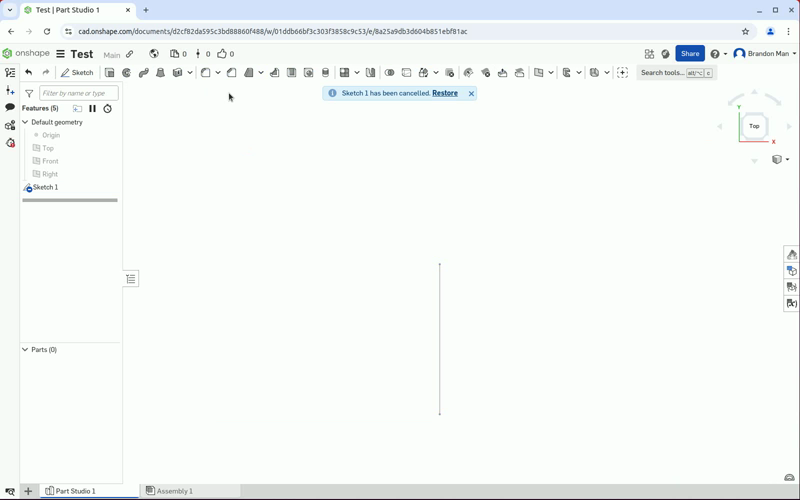
key(shift+h)
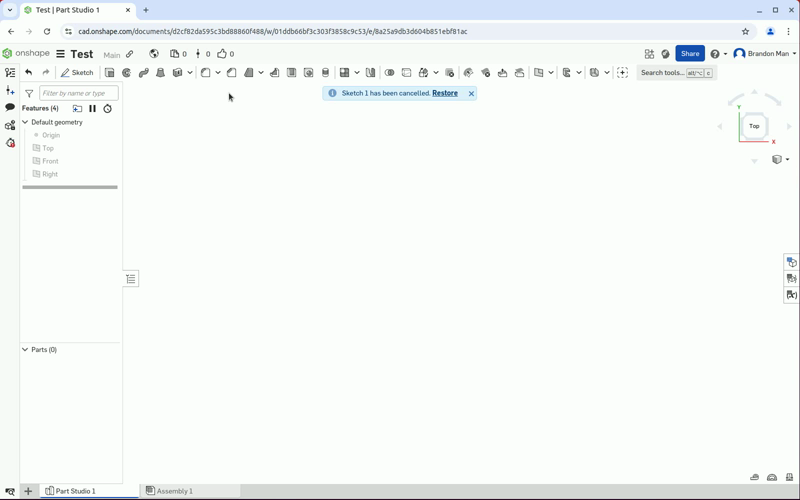
mouse_move(73, 352)
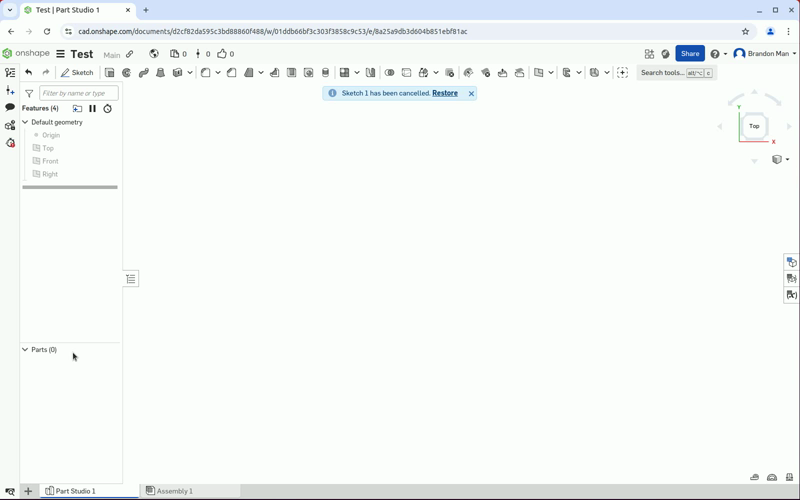
key(y)
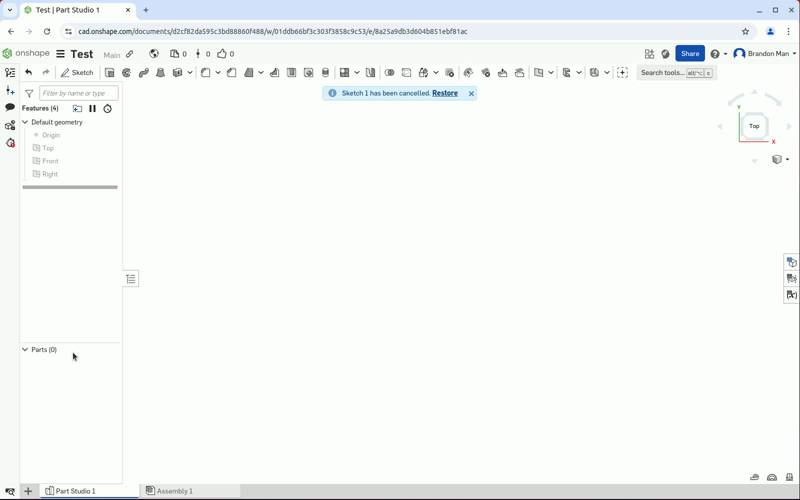
key(shift+p)
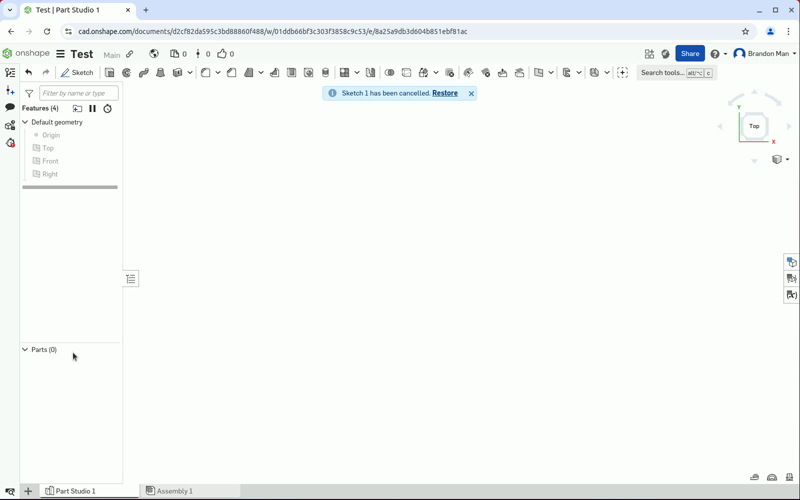
key(space)
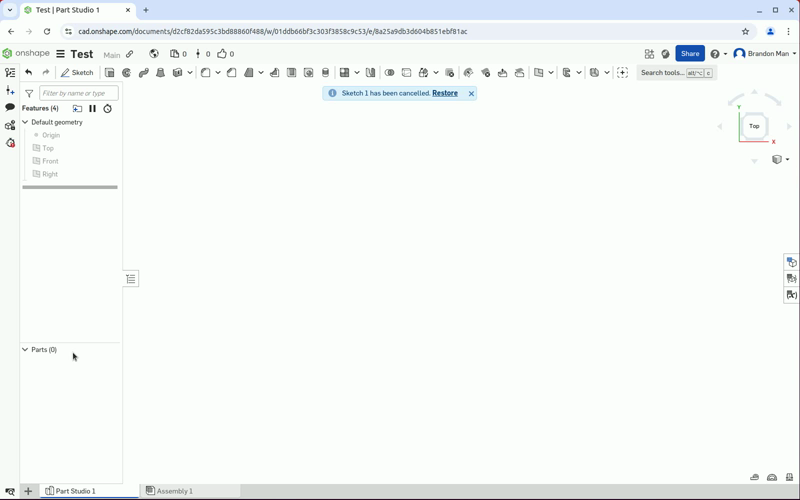
key_down(shift)
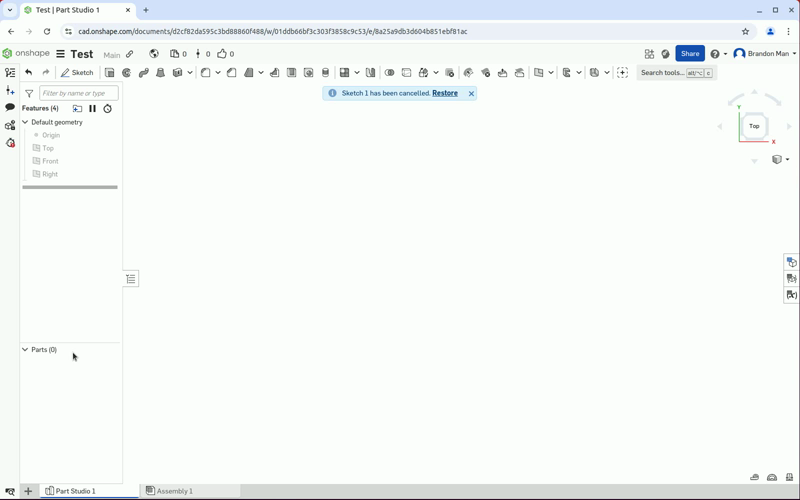
key(up)
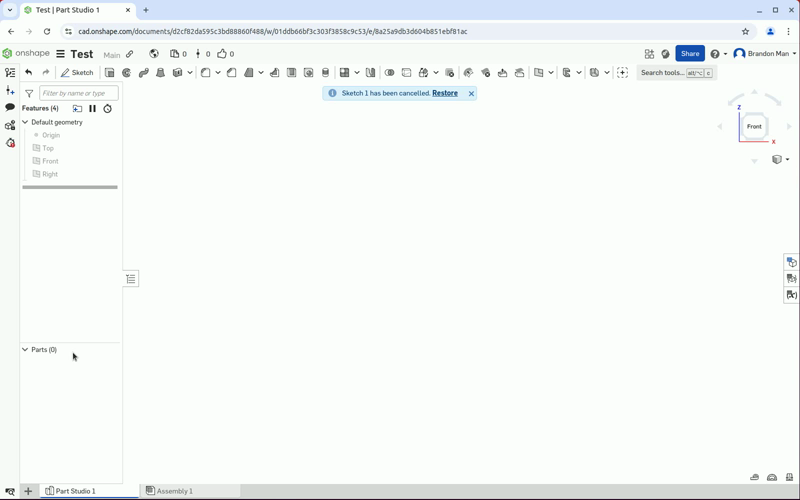
key_up(shift)
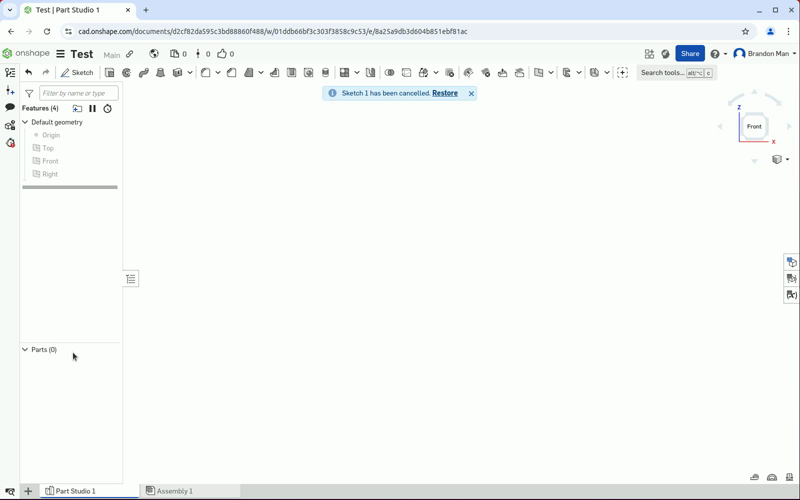
mouse_move(73, 352)
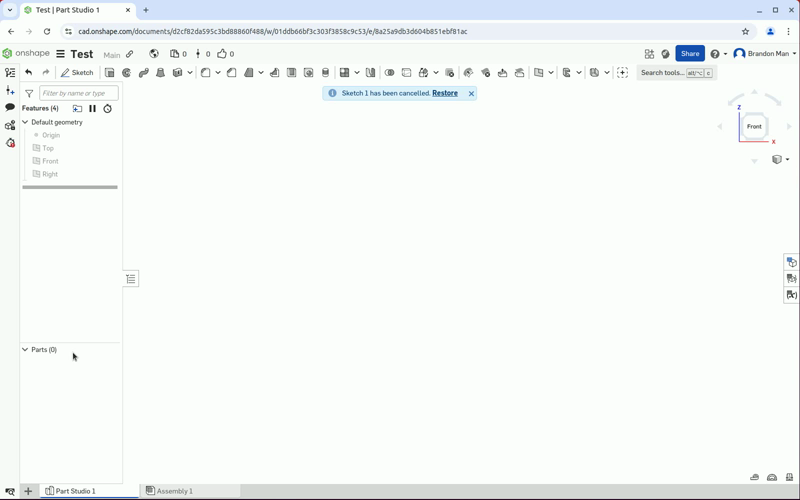
key(shift+y)
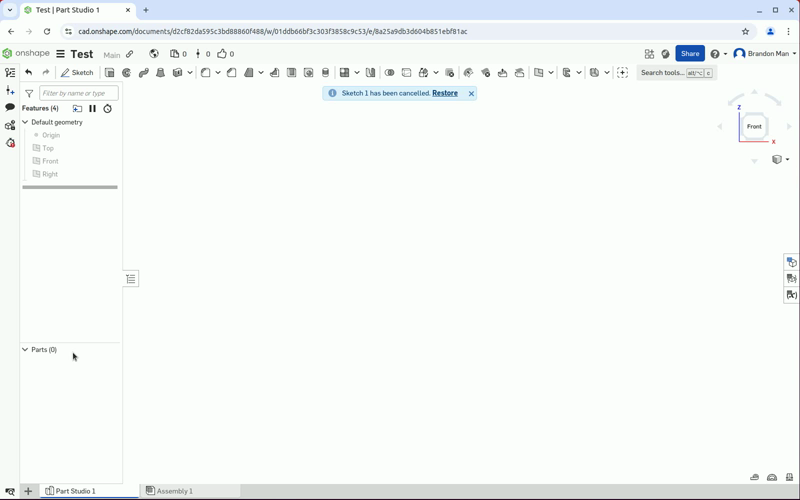
key(shift+s)
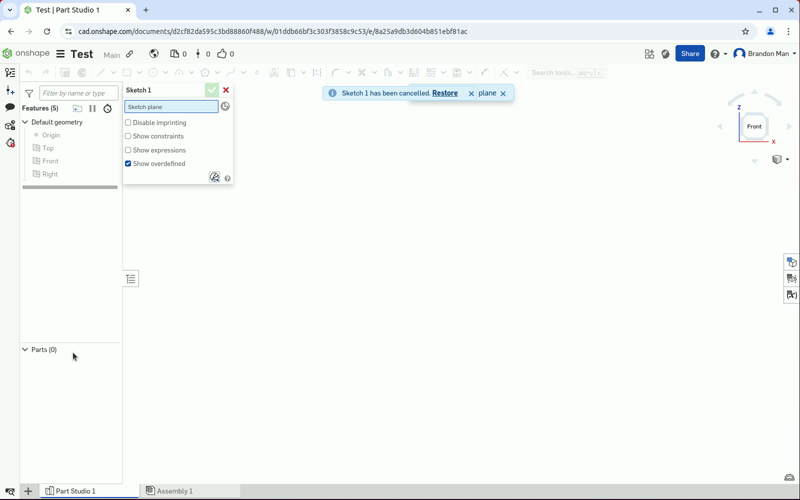
mouse_move(73, 163)
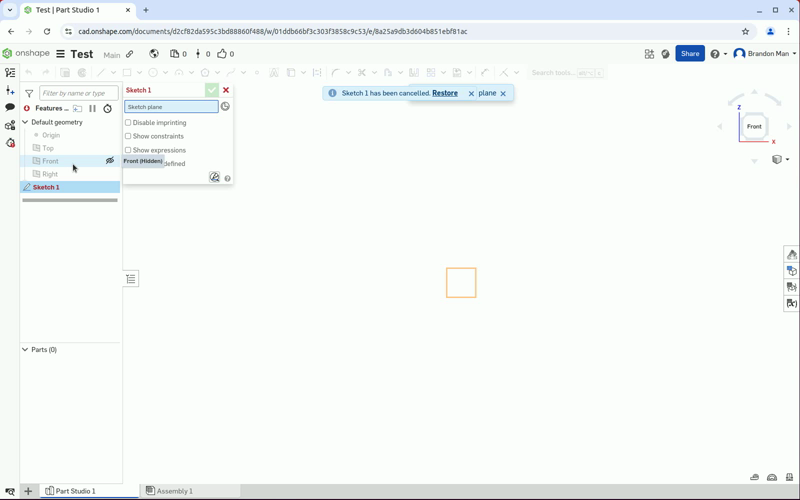
click(73, 163)
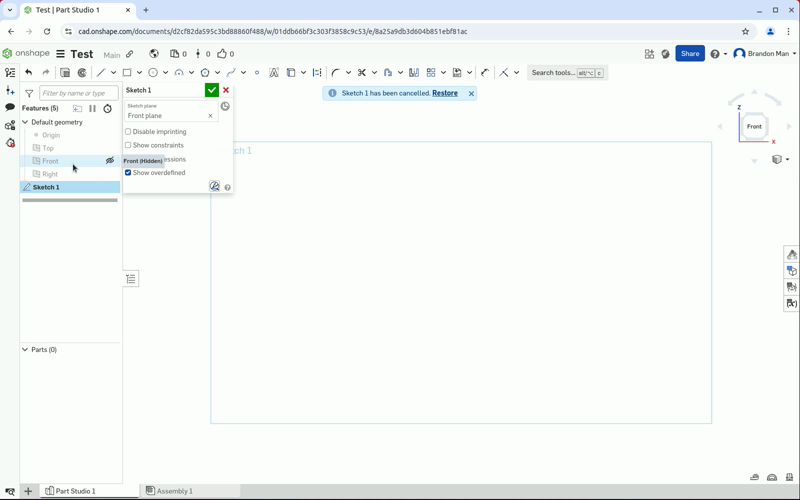
mouse_move(73, 352)
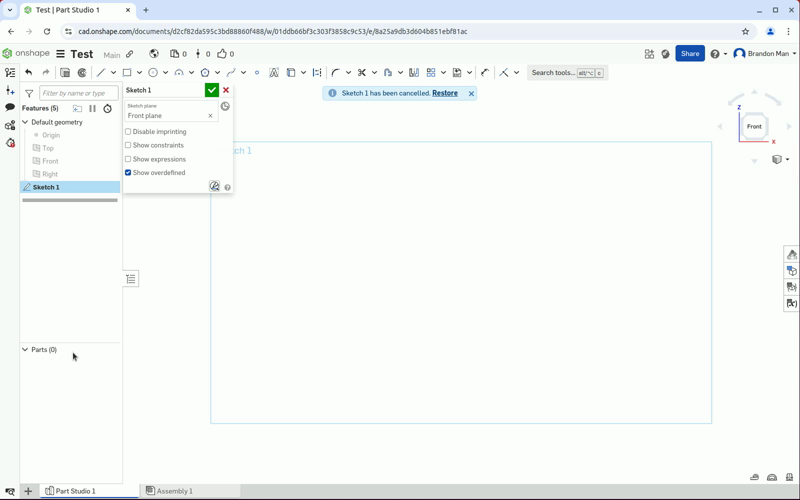
key(y)
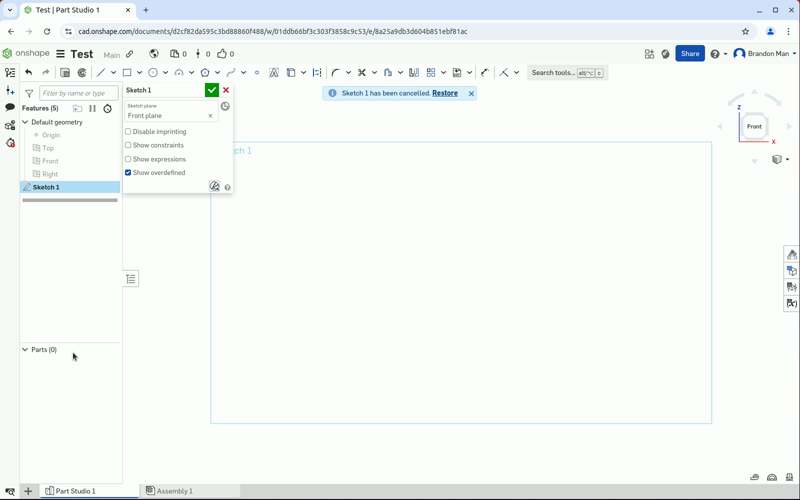
key(c)
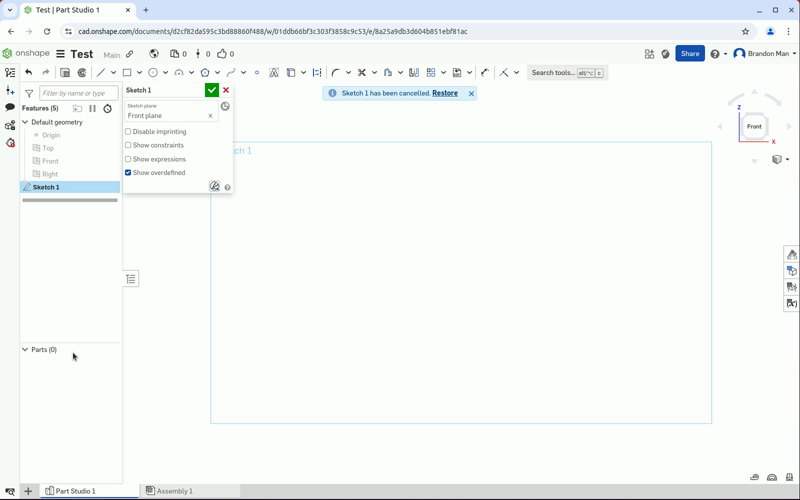
key_down(shift)
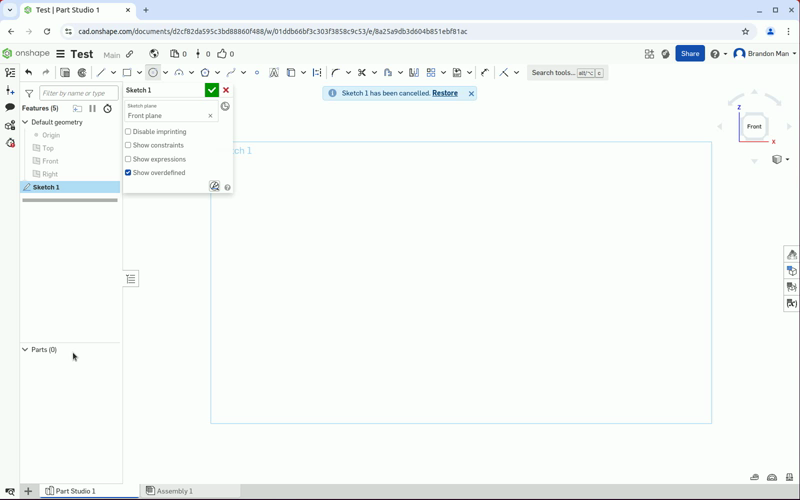
mouse_move(461, 282)
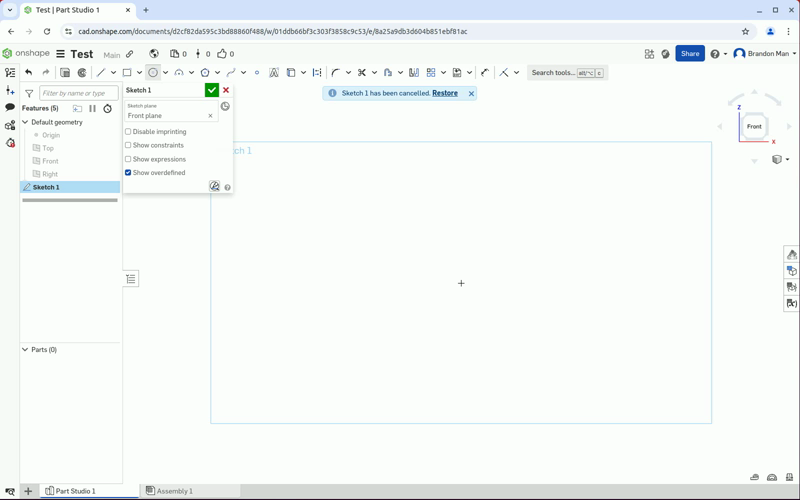
click(461, 282)
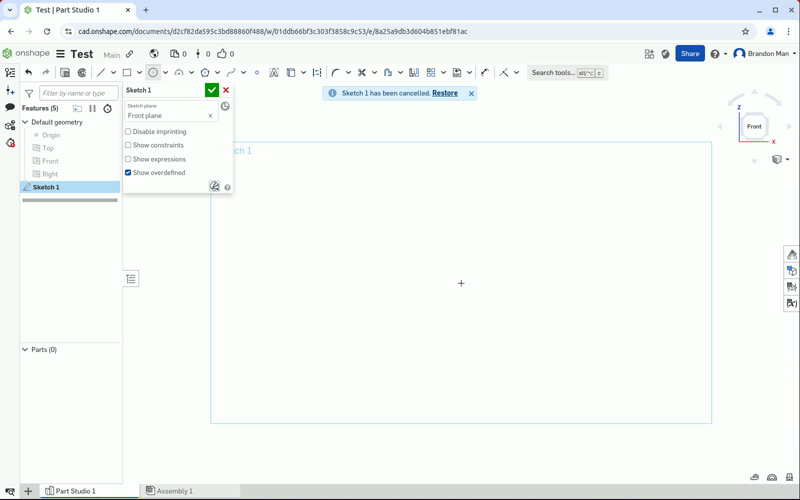
key_up(shift)
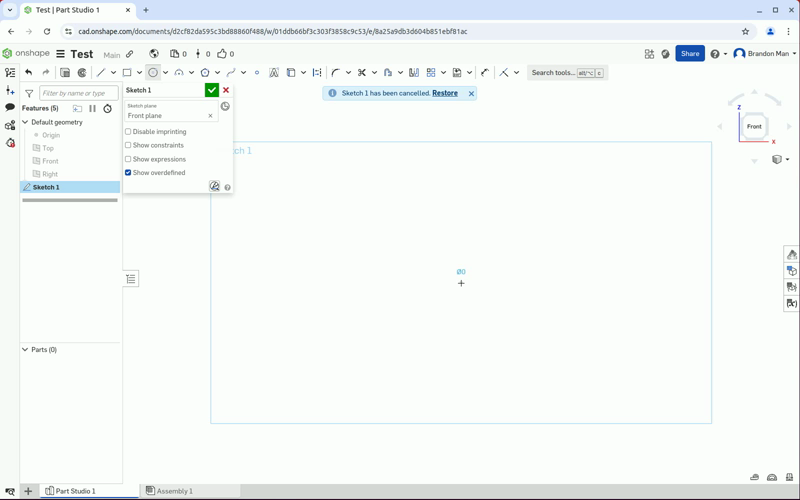
mouse_move(484, 282)
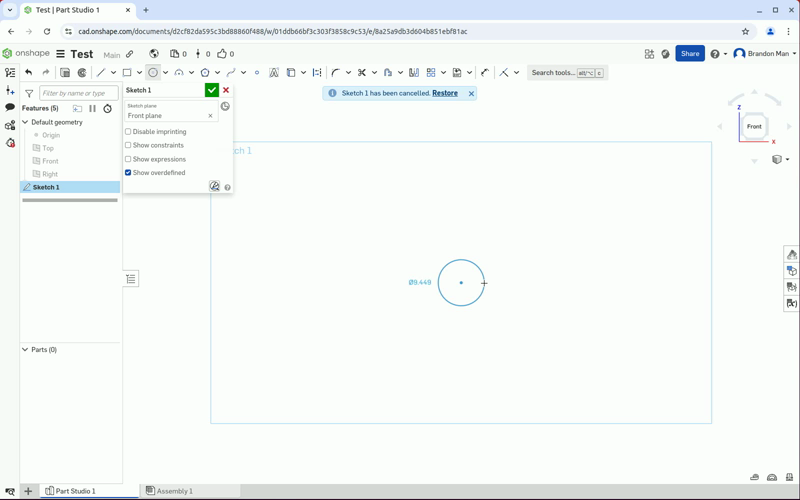
click(484, 282)
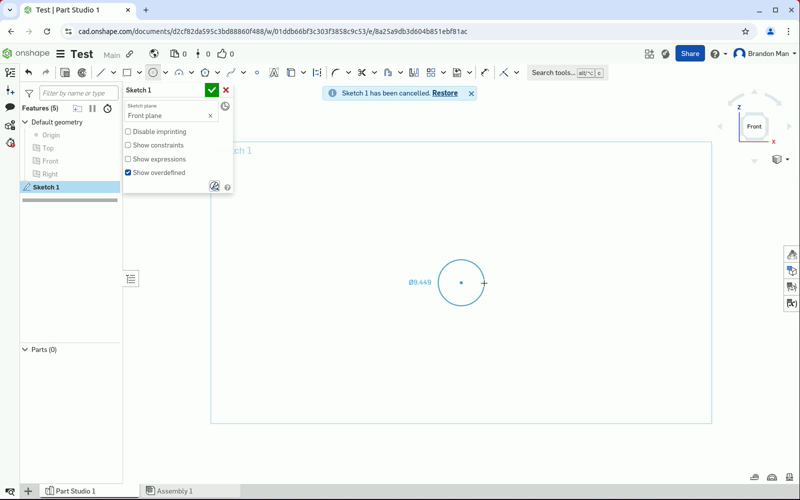
key(esc)
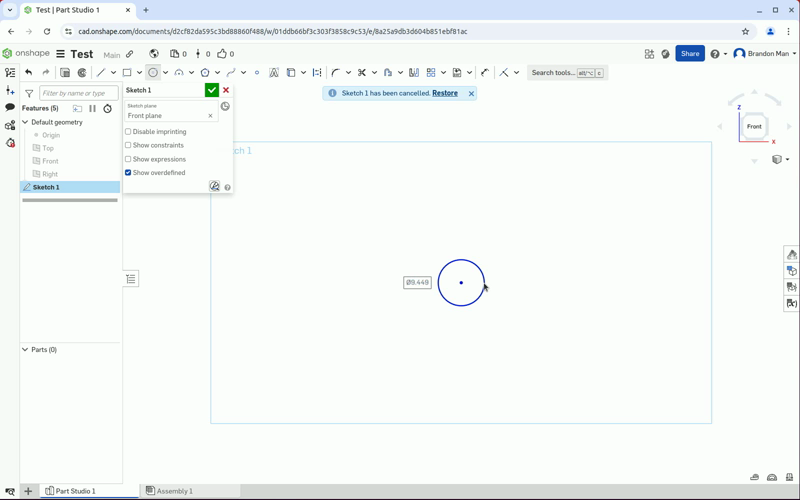
mouse_move(462, 299)
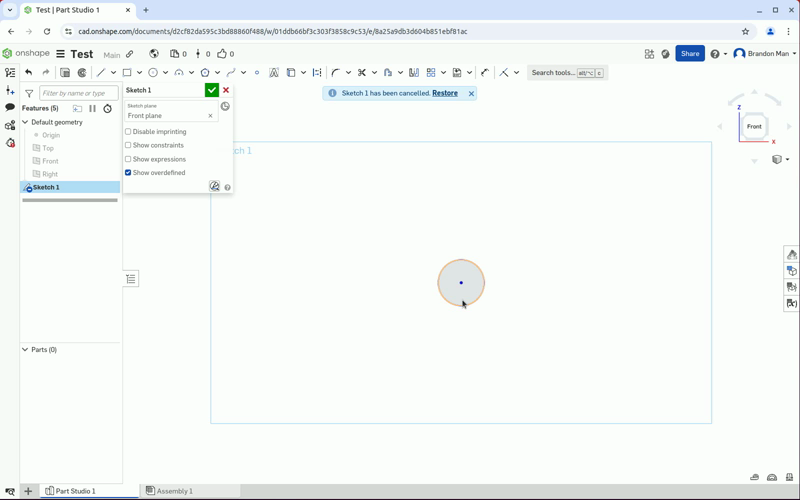
scroll(6)
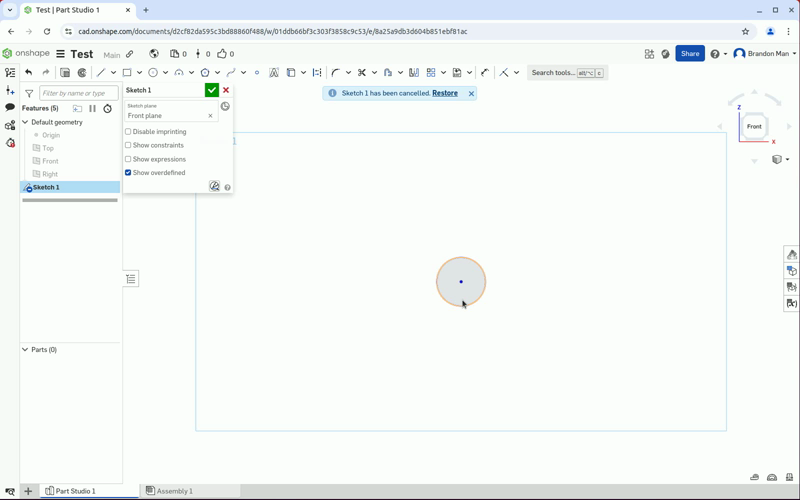
scroll(6)
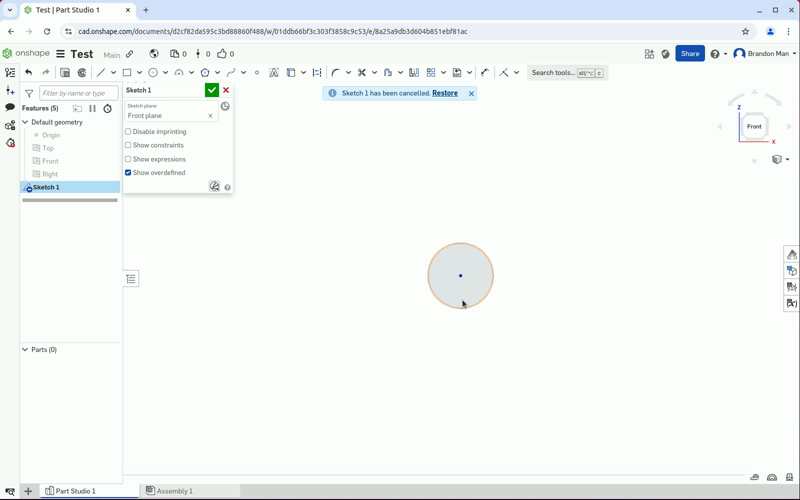
scroll(6)
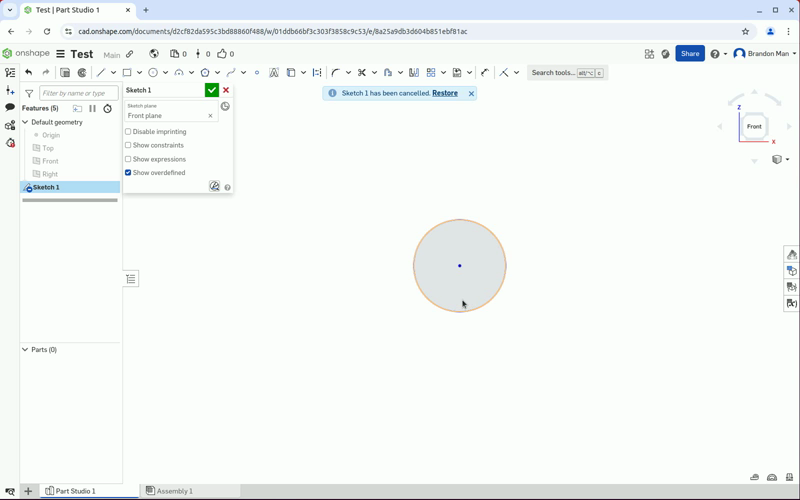
scroll(6)
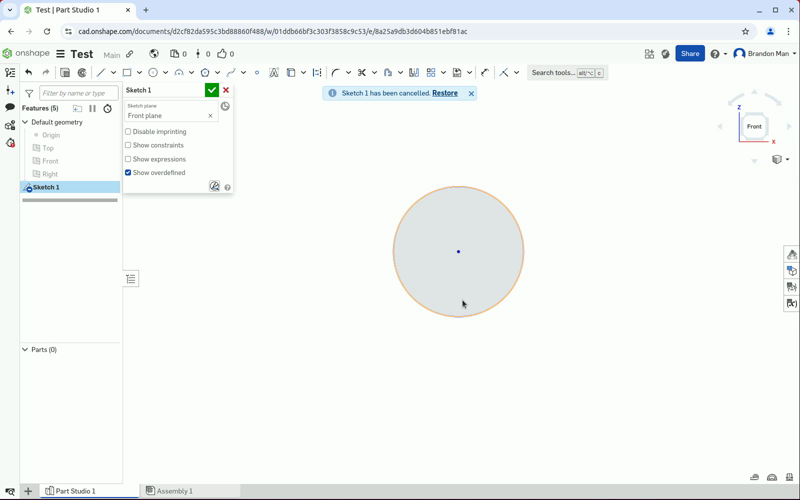
scroll(6)
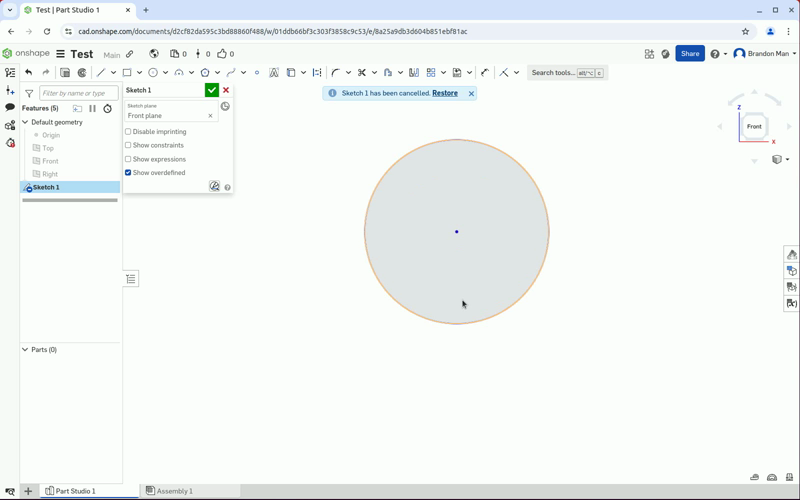
scroll(6)
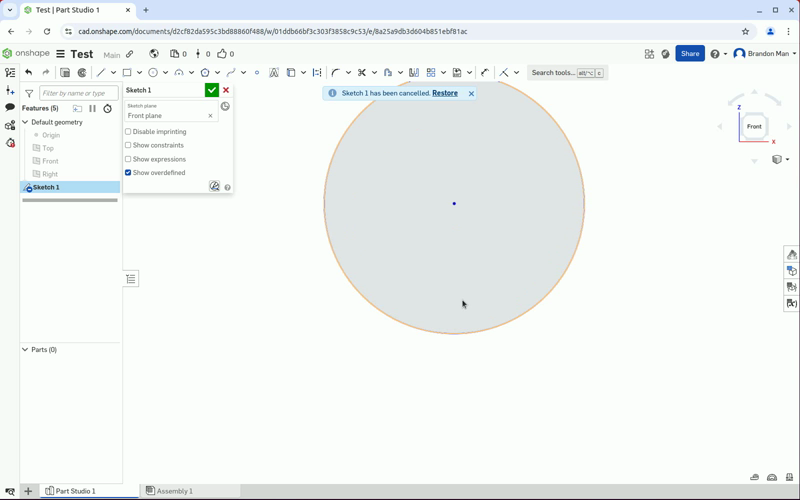
scroll(6)
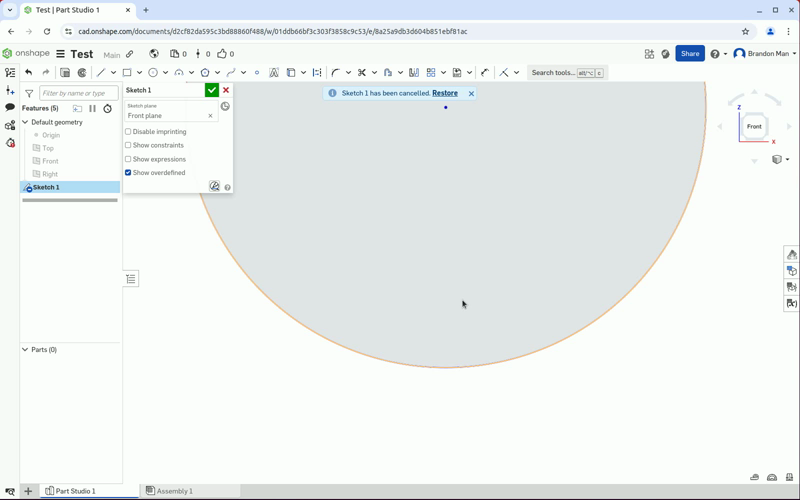
click(462, 299)
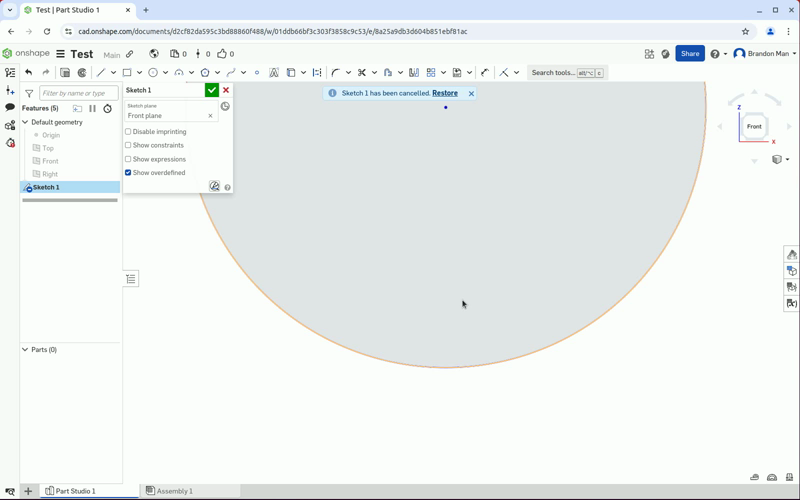
scroll(-6)
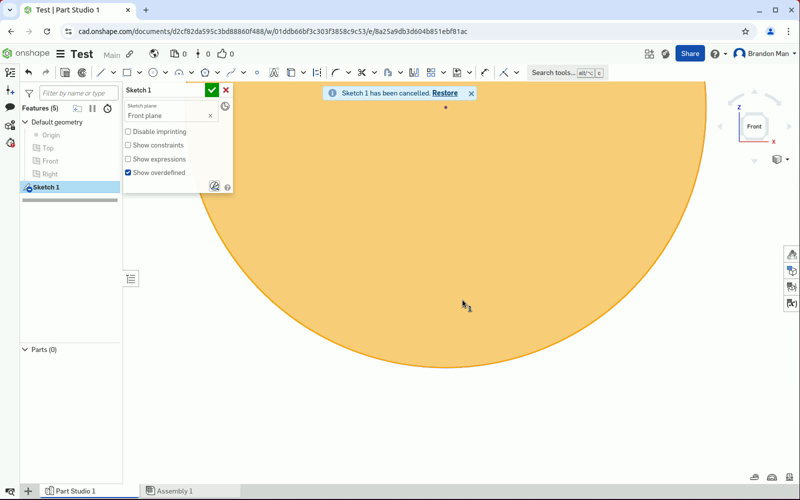
scroll(-6)
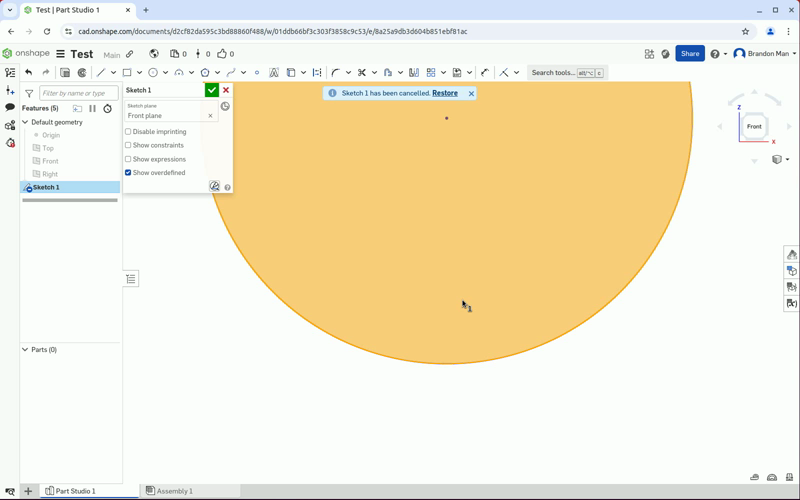
scroll(-6)
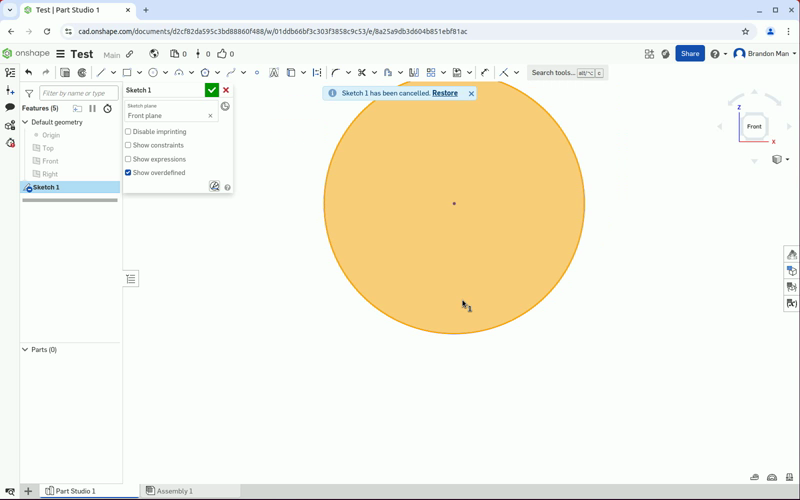
scroll(-6)
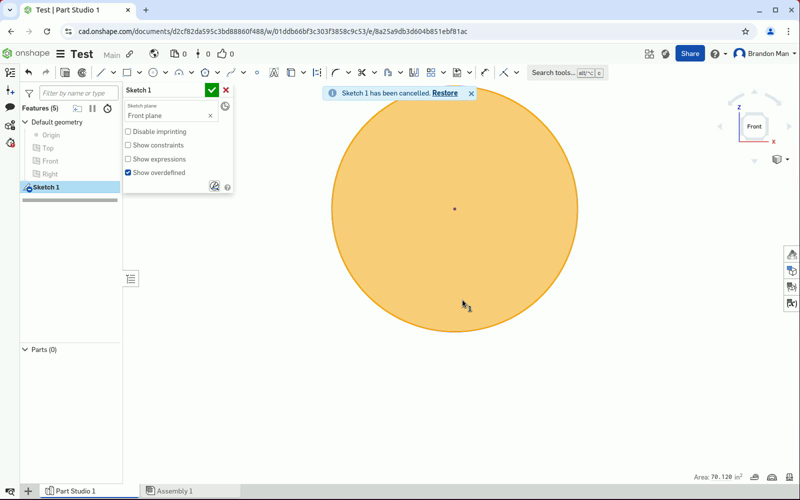
scroll(-6)
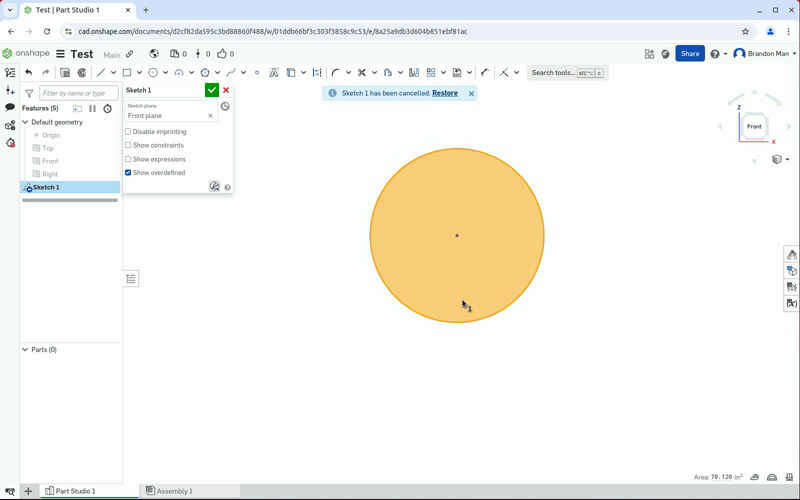
scroll(-6)
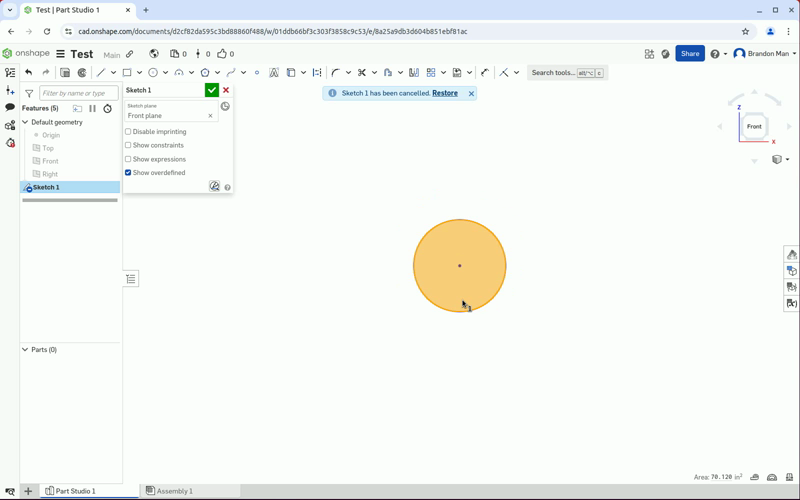
scroll(-6)
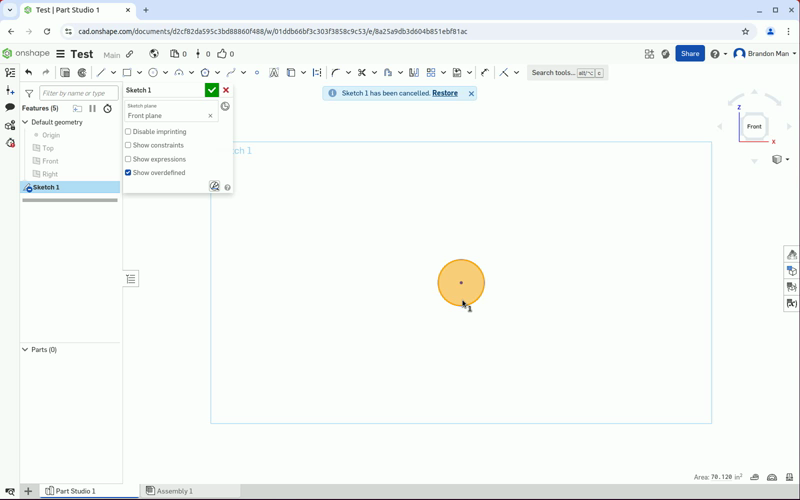
mouse_move(73, 352)
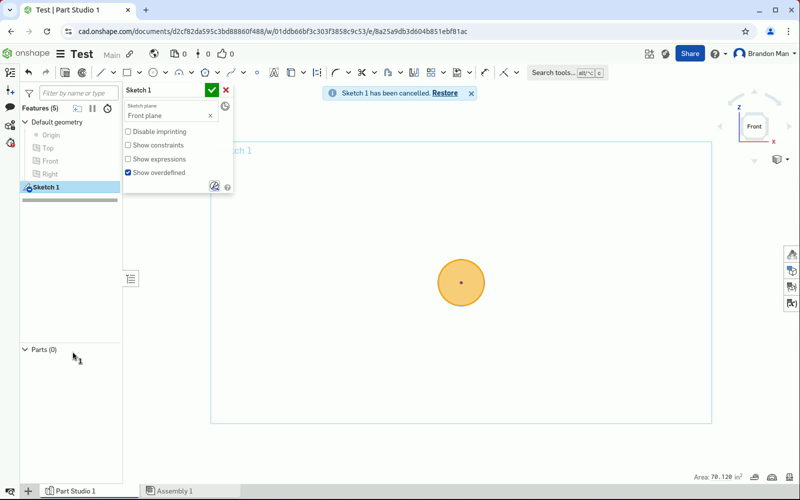
key(shift+y)
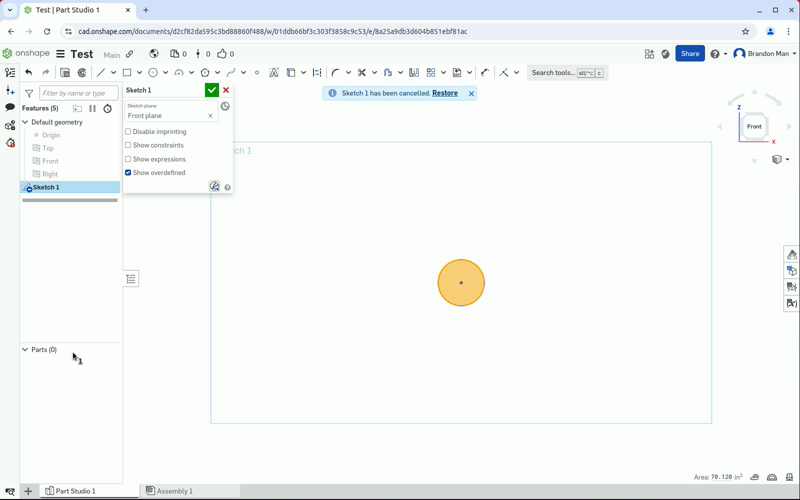
key(shift+e)
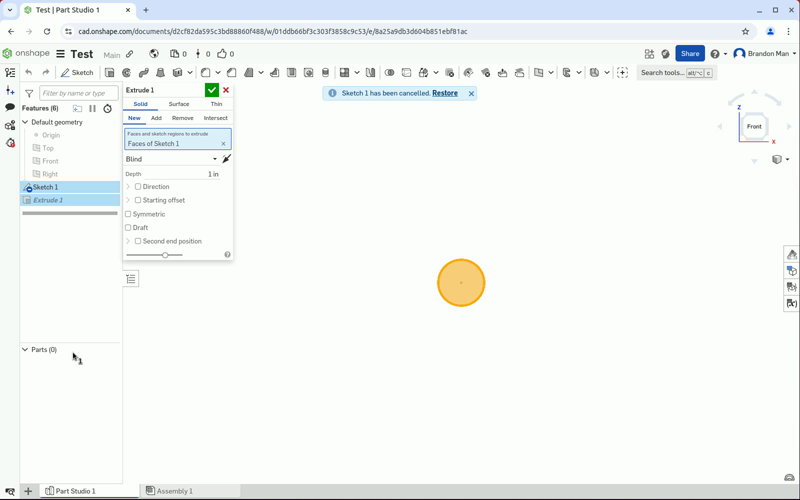
mouse_move(143, 106)
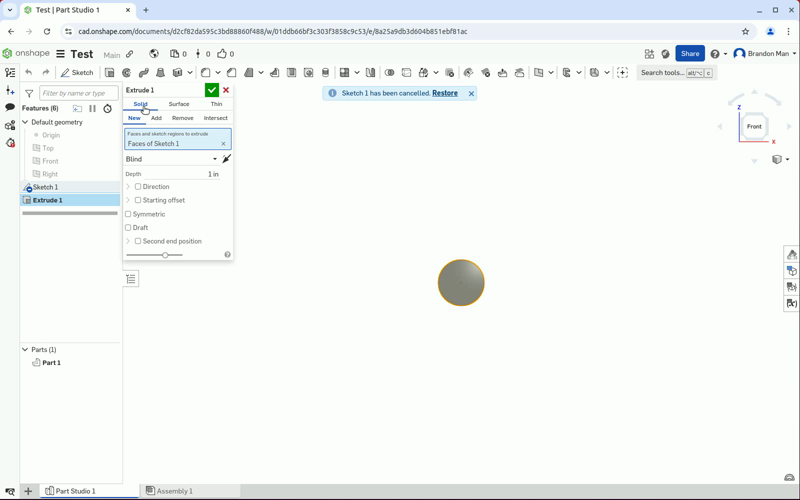
click(143, 106)
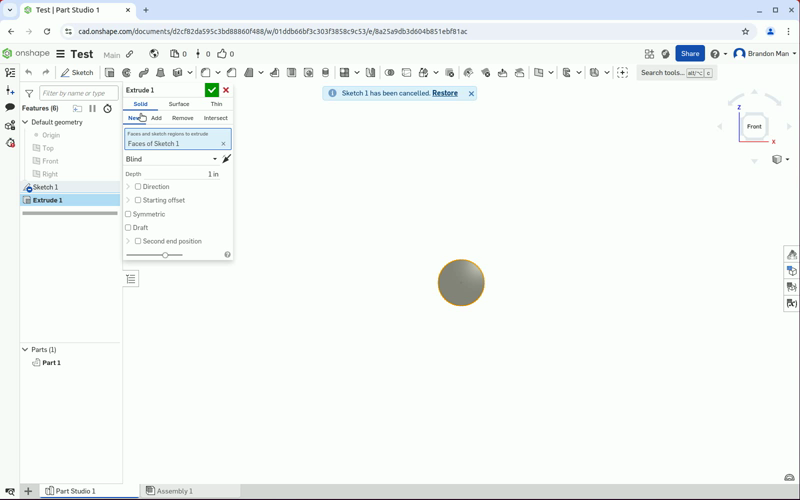
mouse_move(137, 120)
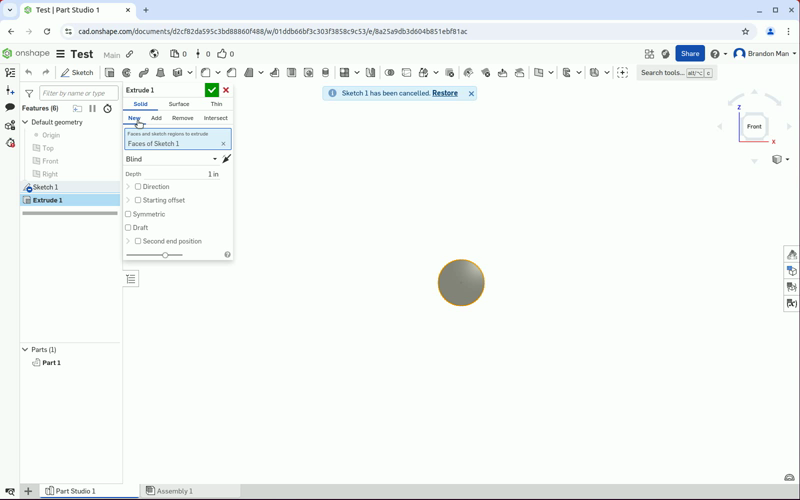
click(137, 120)
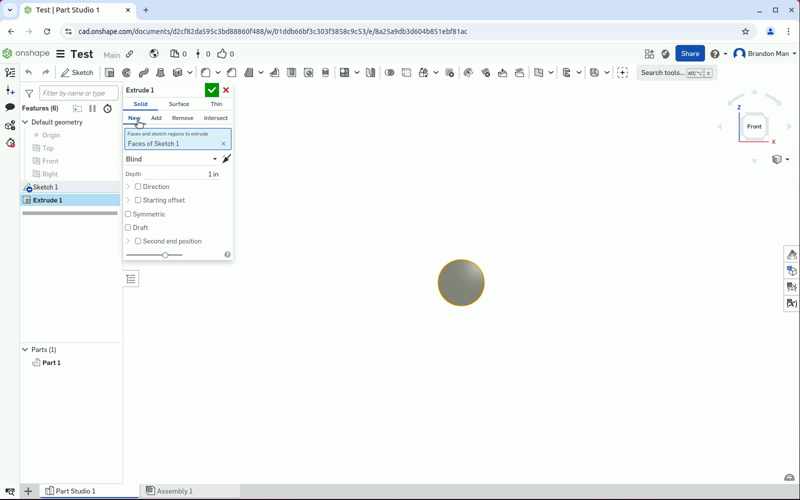
key(tab, 4)
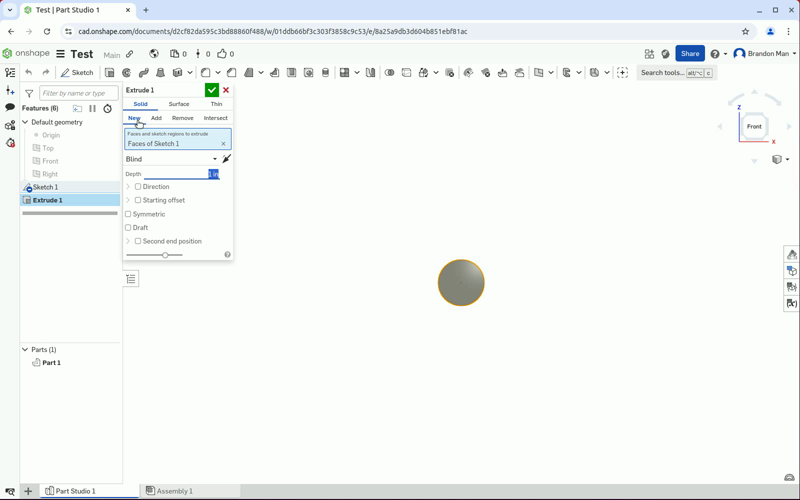
text(1.926)
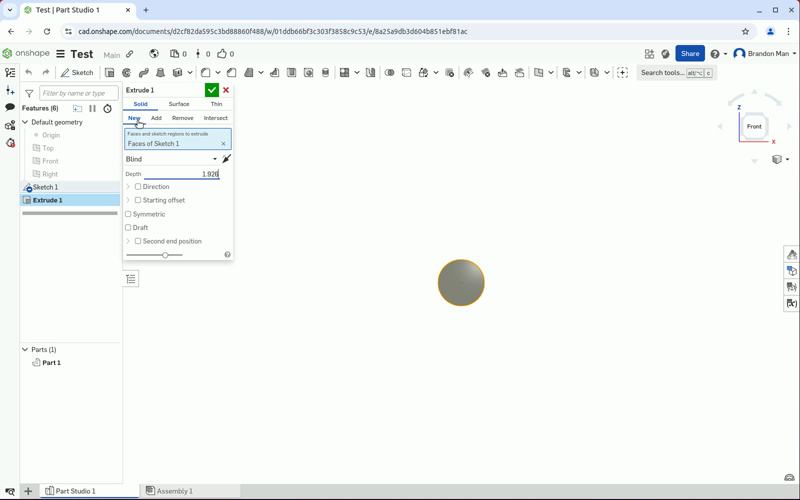
key(enter)
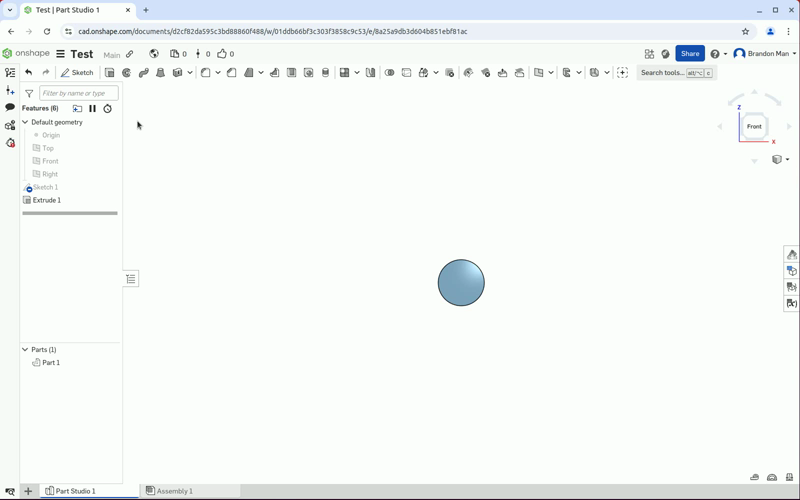
key(shift+h)
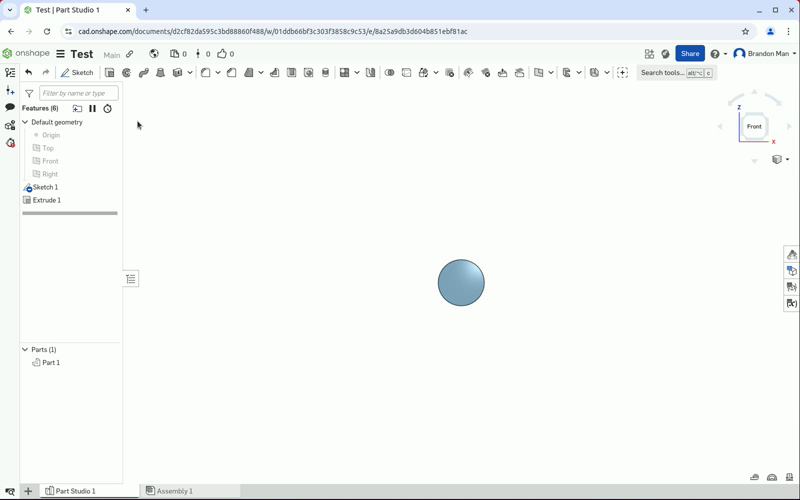
key(shift+h)
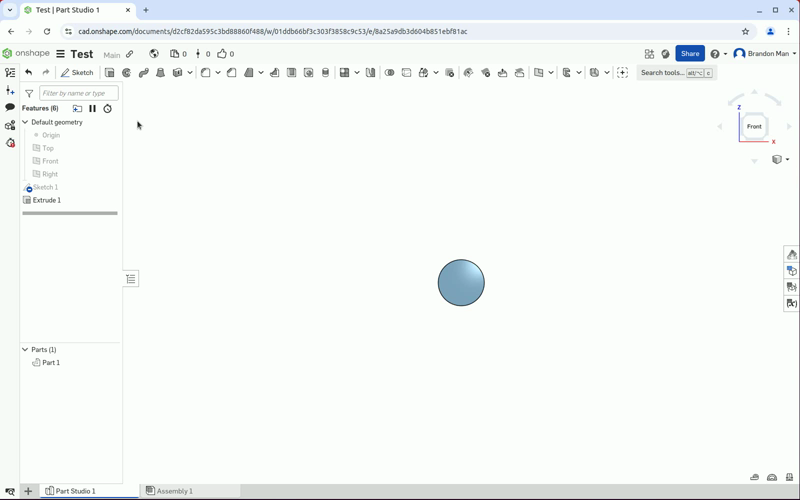
mouse_move(73, 189)
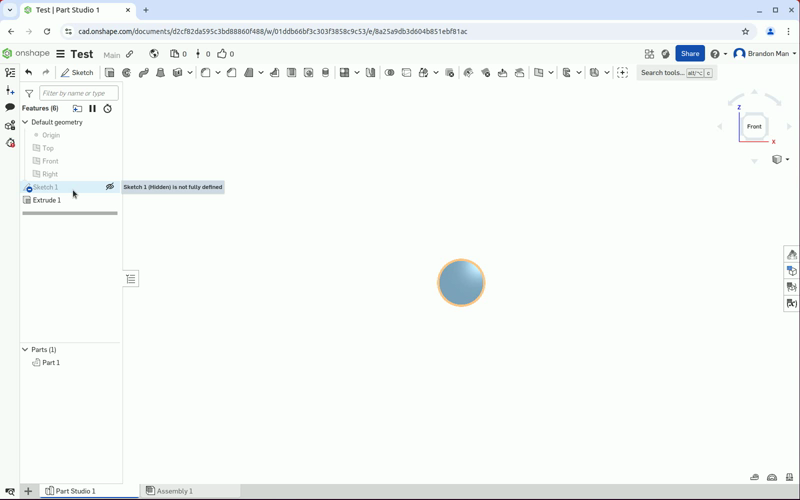
click(73, 189)
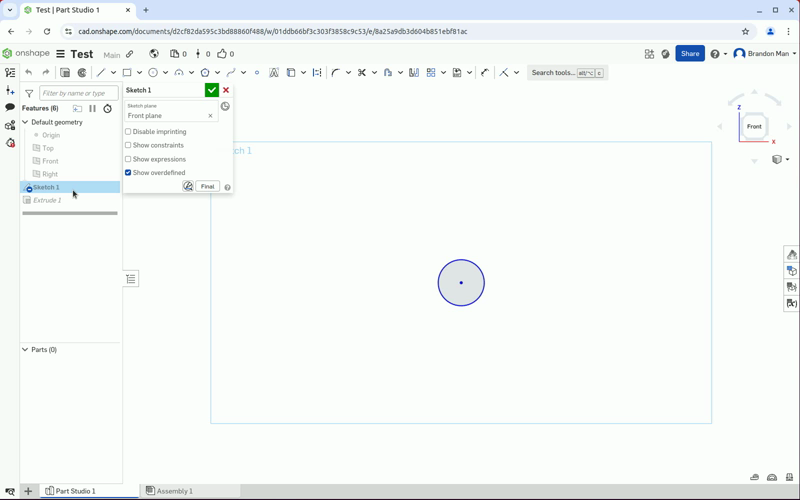
mouse_move(229, 92)
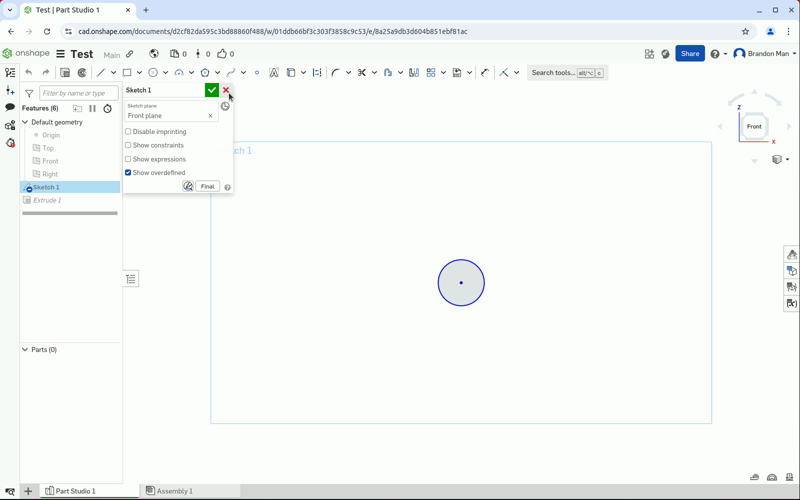
click(229, 92)
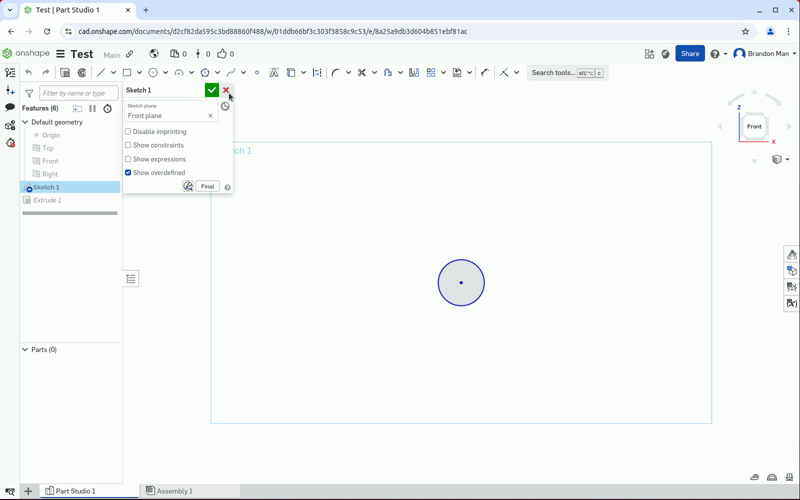
key(shift+s)
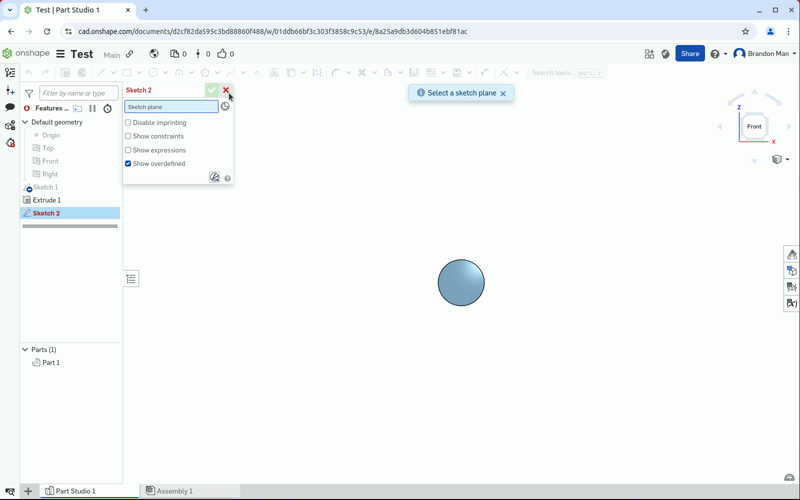
mouse_move(73, 163)
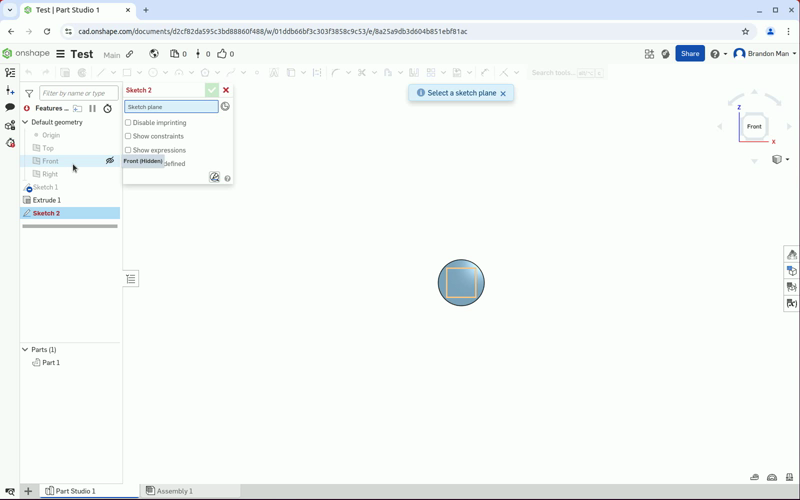
click(73, 163)
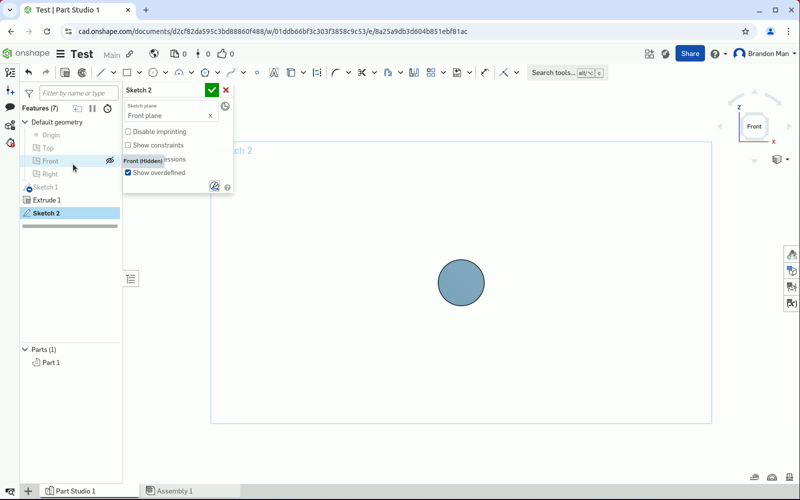
mouse_move(73, 352)
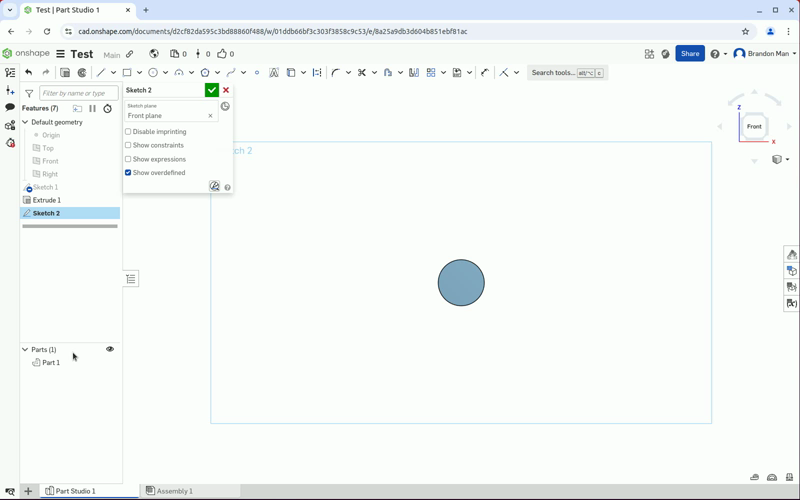
key(y)
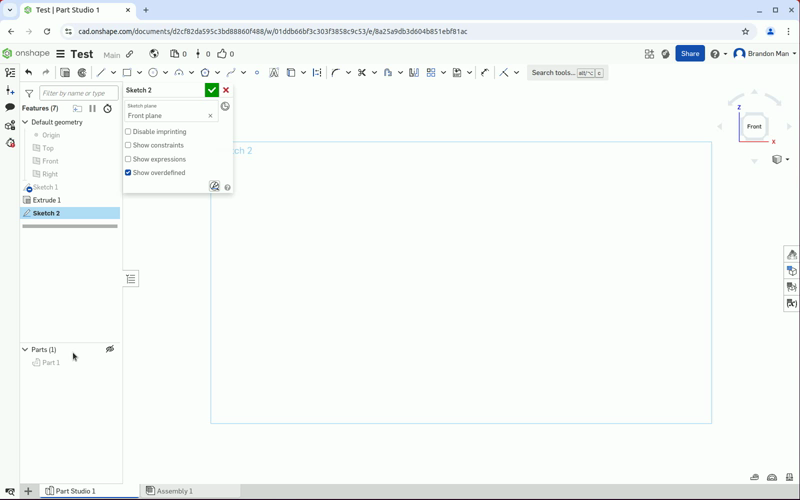
key(c)
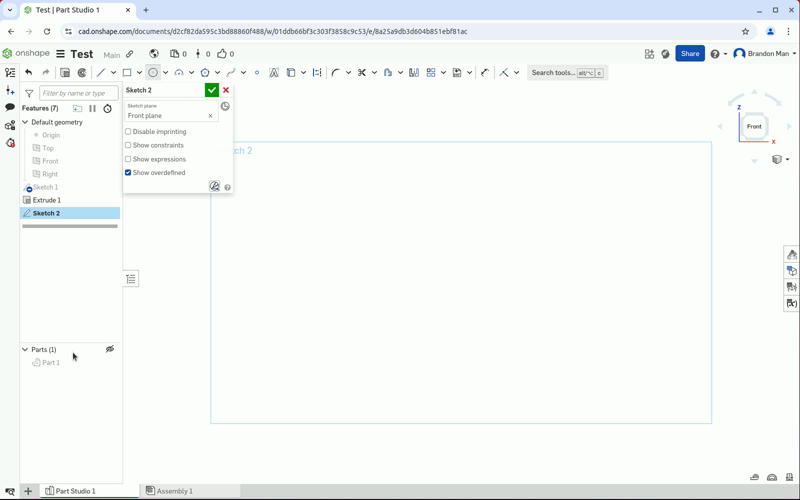
key_down(shift)
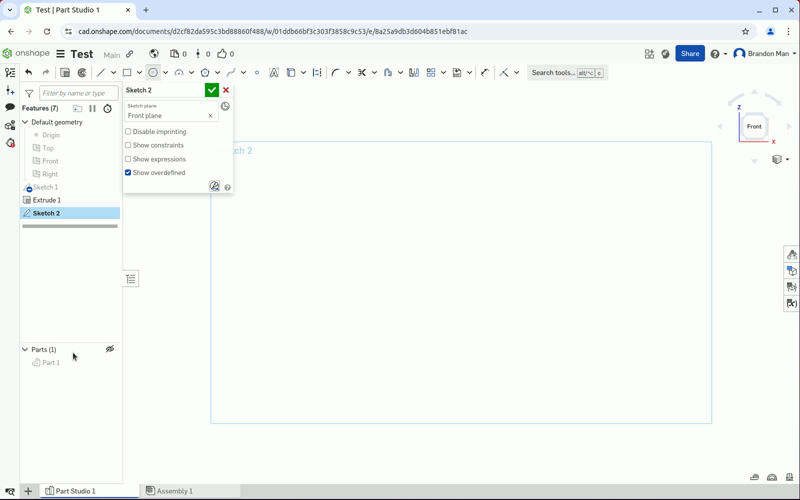
mouse_move(365, 205)
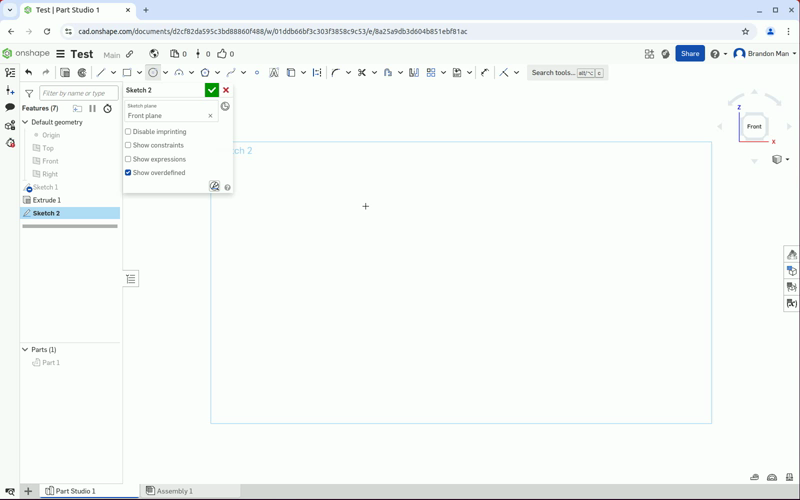
click(365, 205)
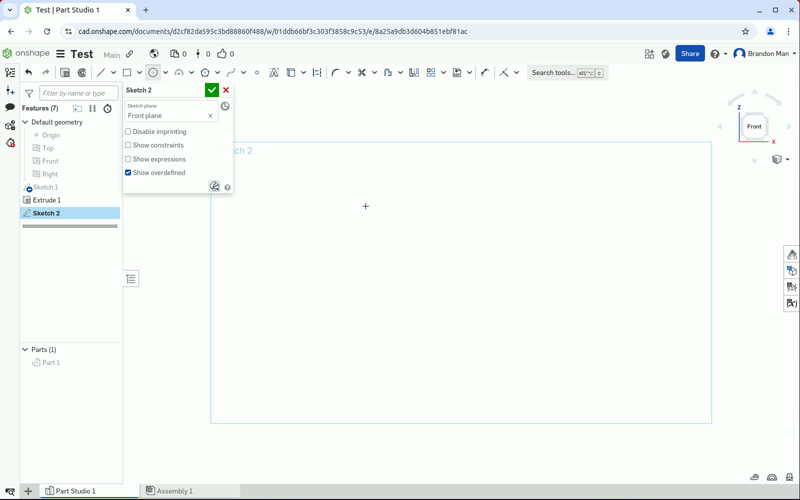
key_up(shift)
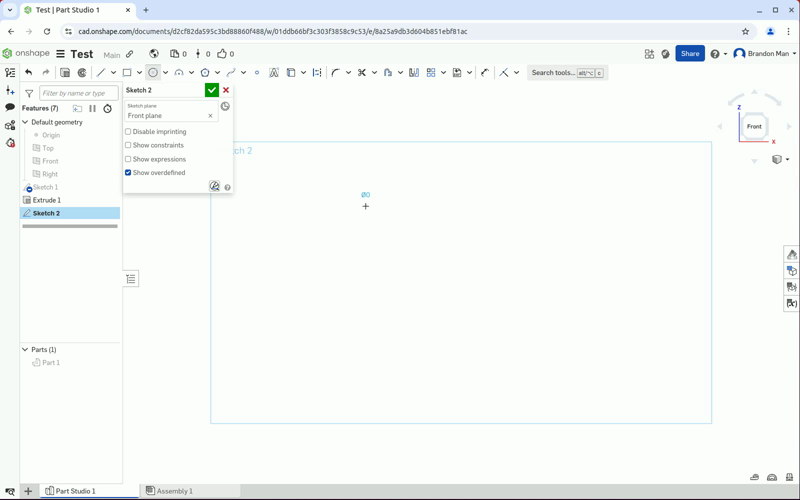
mouse_move(383, 205)
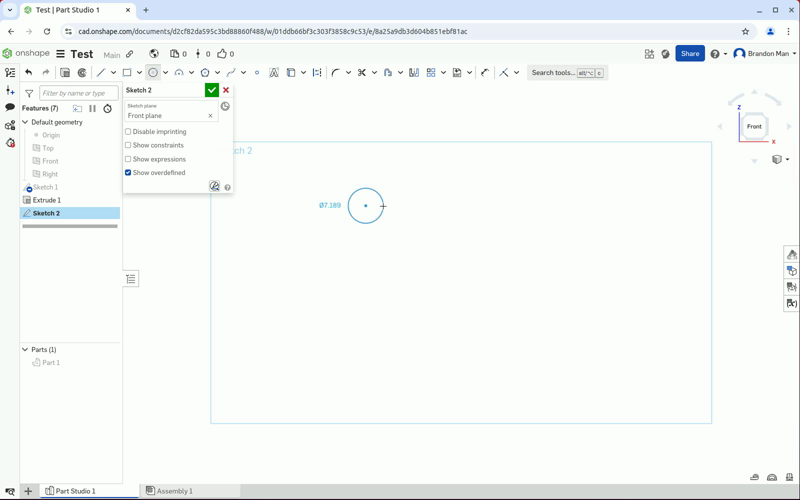
click(383, 205)
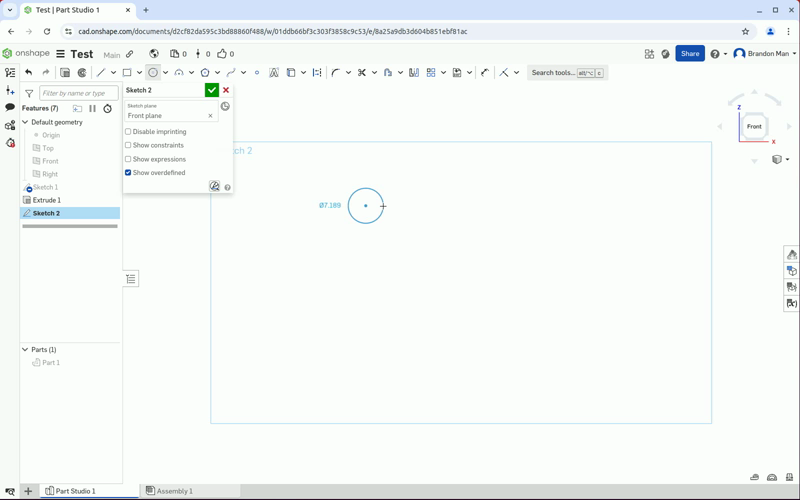
key(esc)
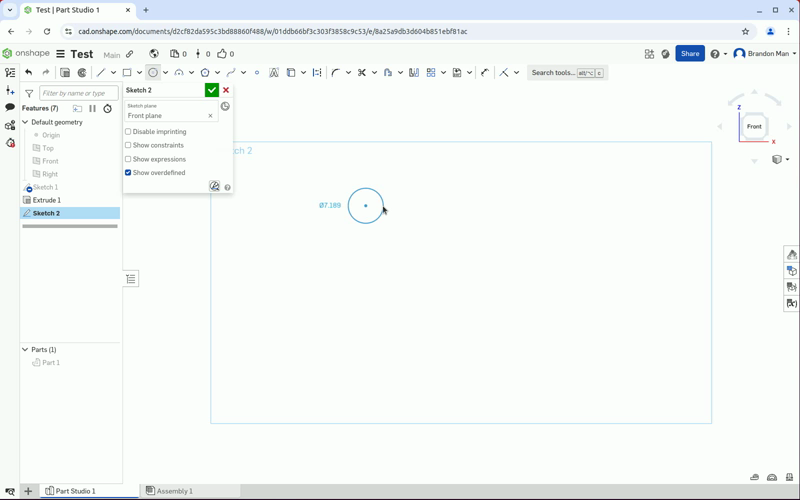
mouse_move(366, 197)
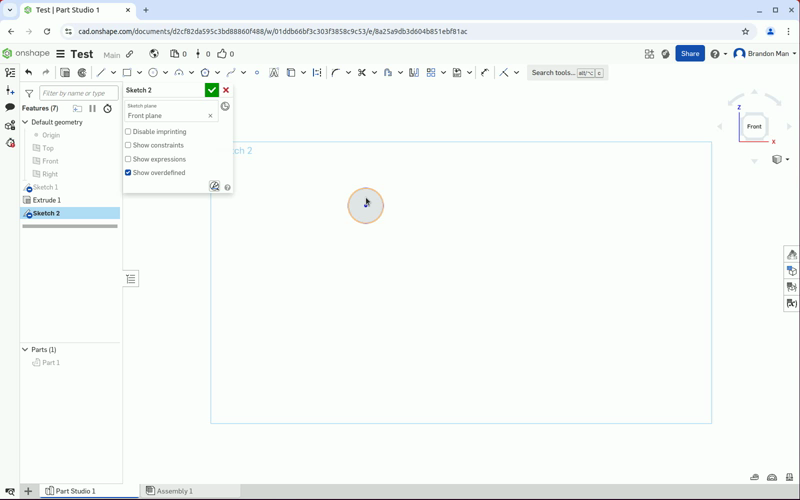
scroll(6)
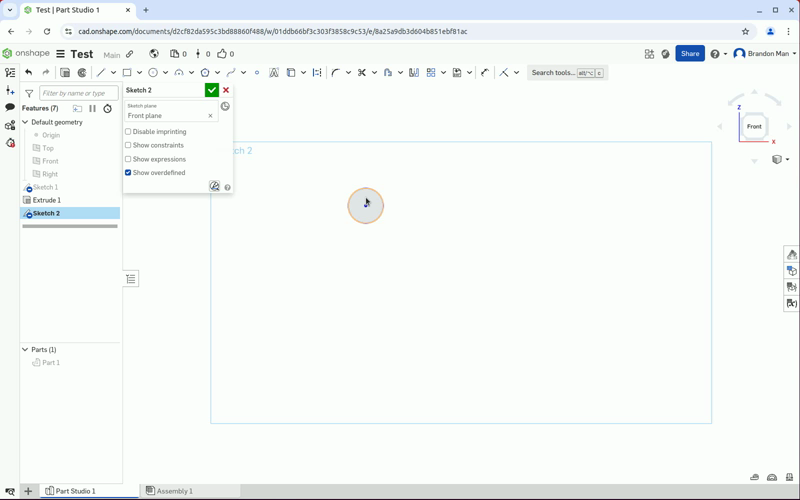
scroll(6)
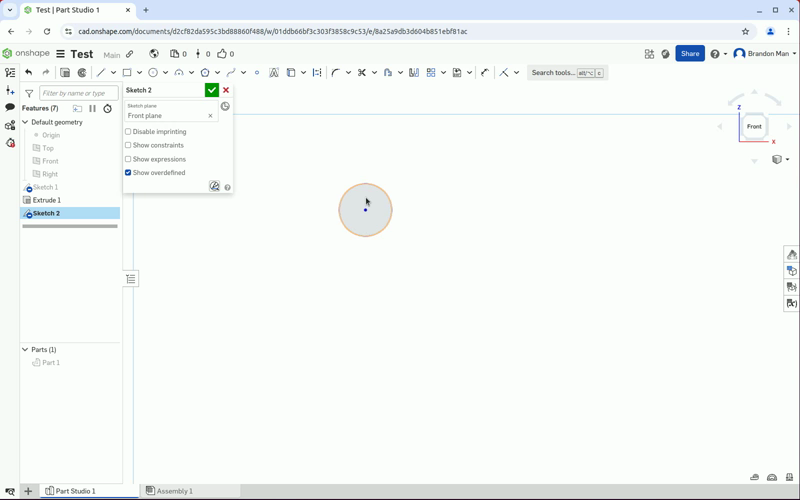
scroll(6)
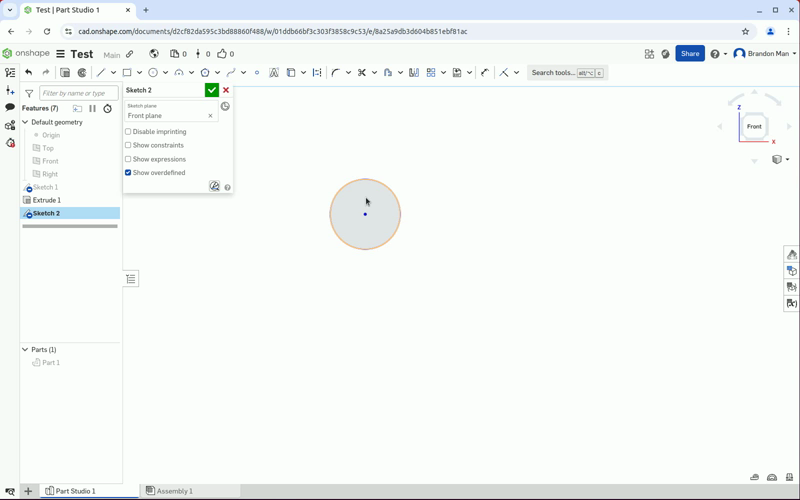
scroll(6)
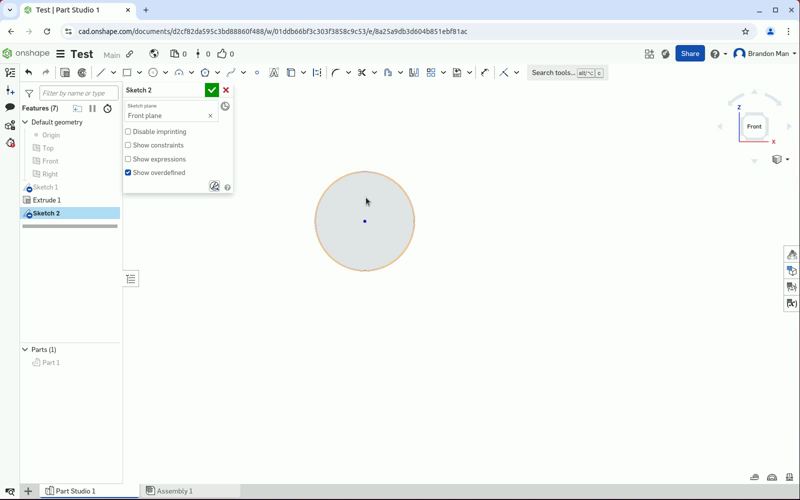
scroll(6)
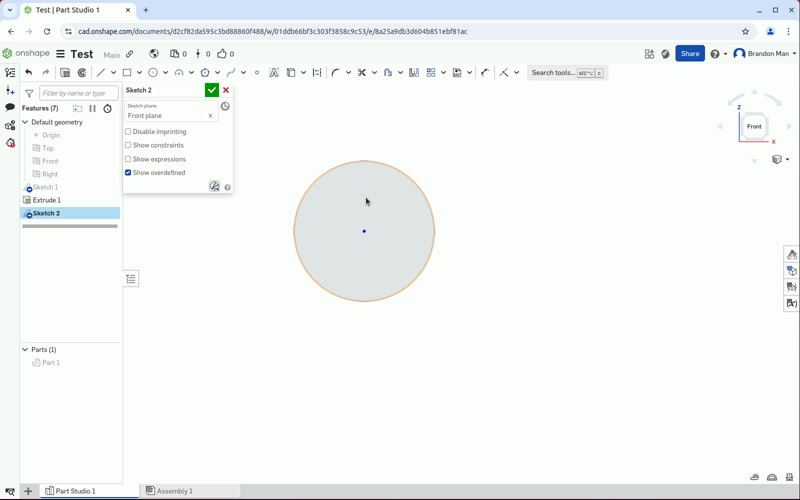
scroll(6)
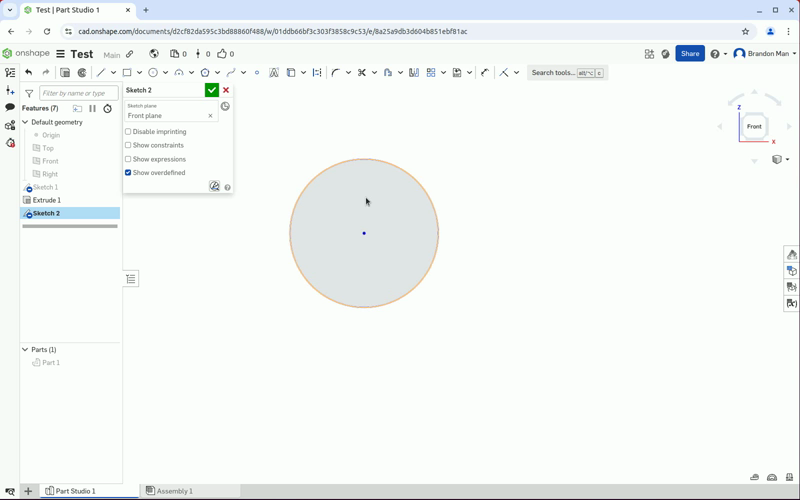
scroll(6)
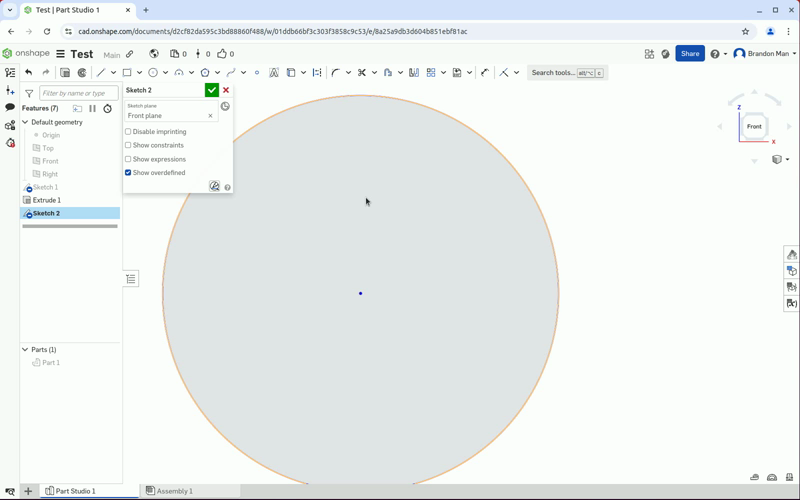
click(366, 197)
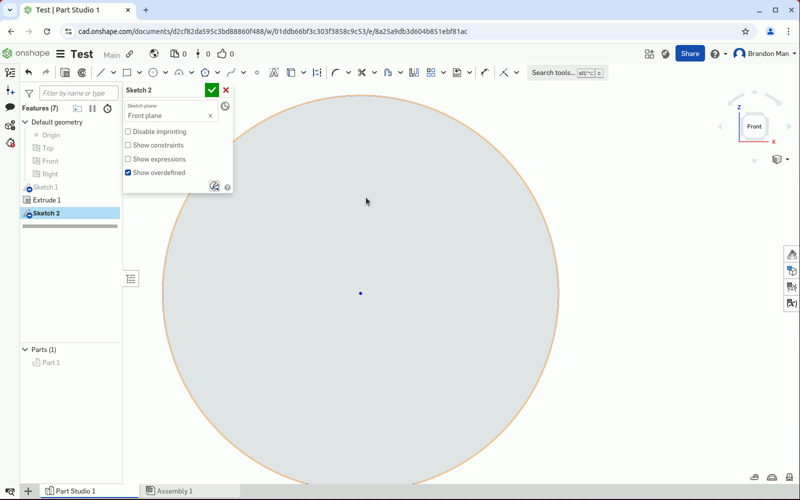
scroll(-6)
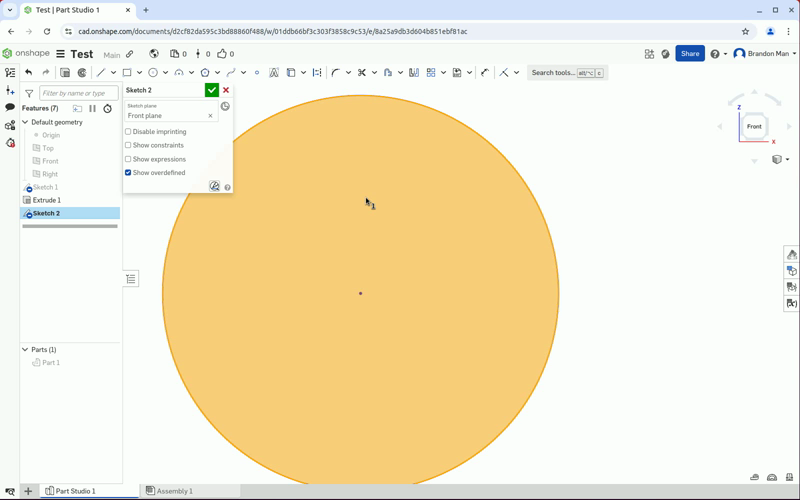
scroll(-6)
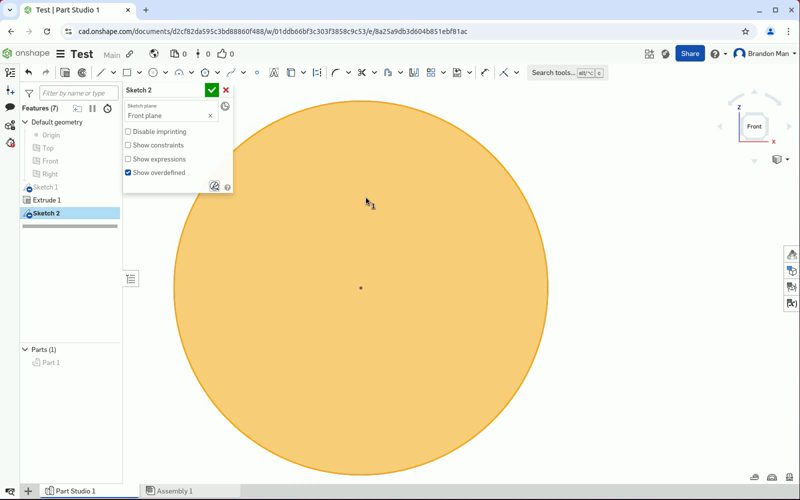
scroll(-6)
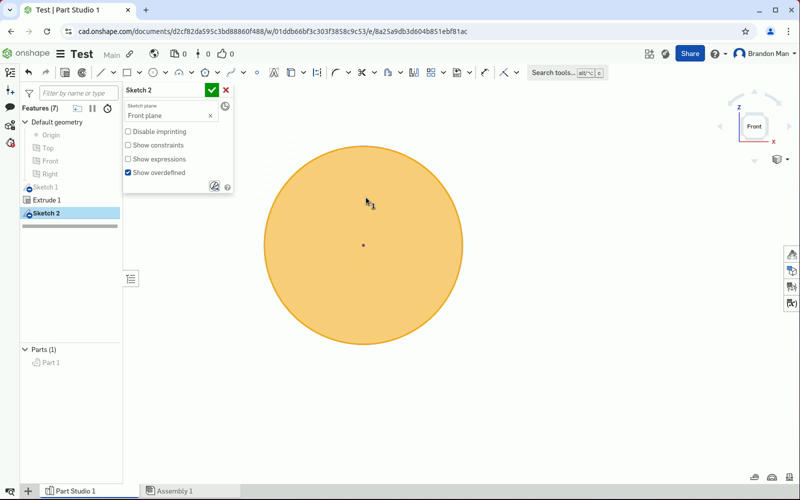
scroll(-6)
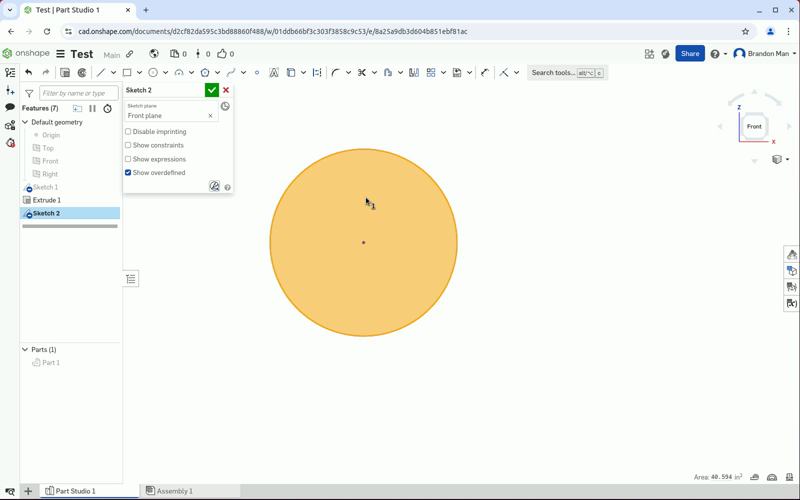
scroll(-6)
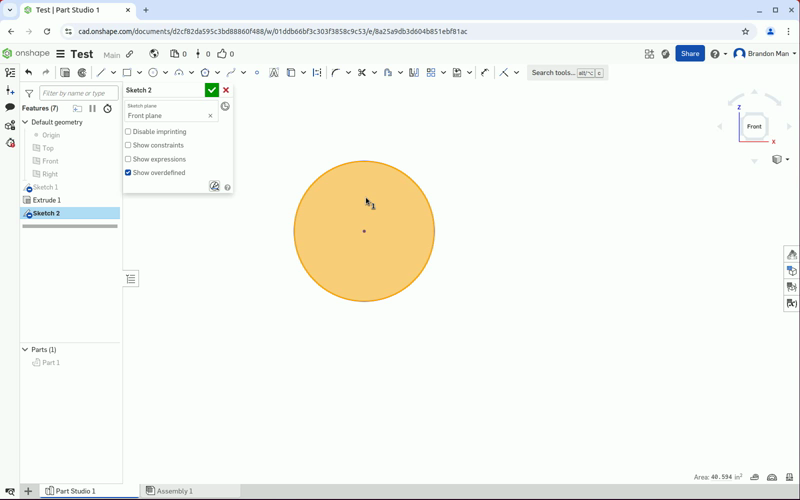
scroll(-6)
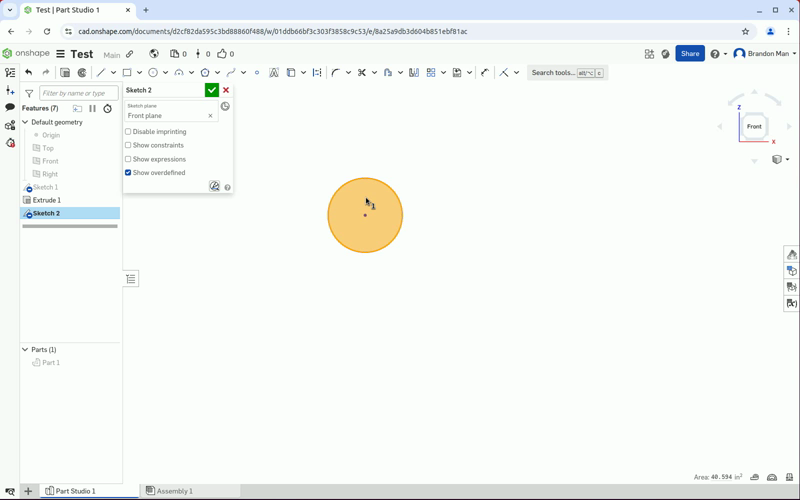
scroll(-6)
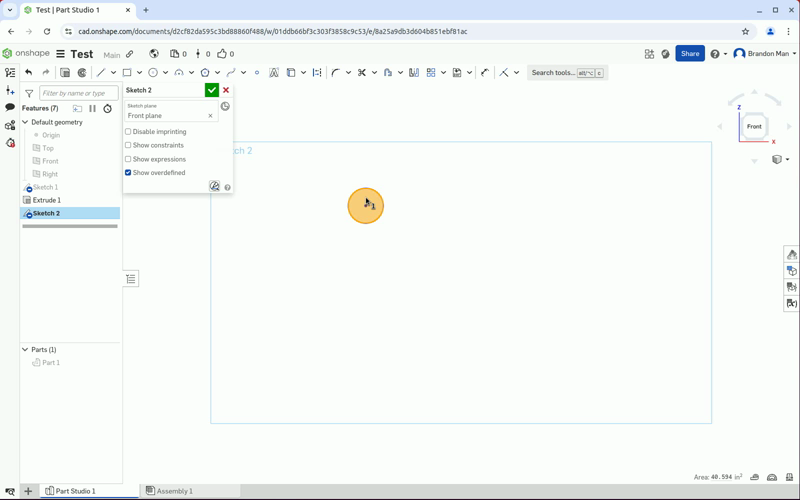
mouse_move(73, 352)
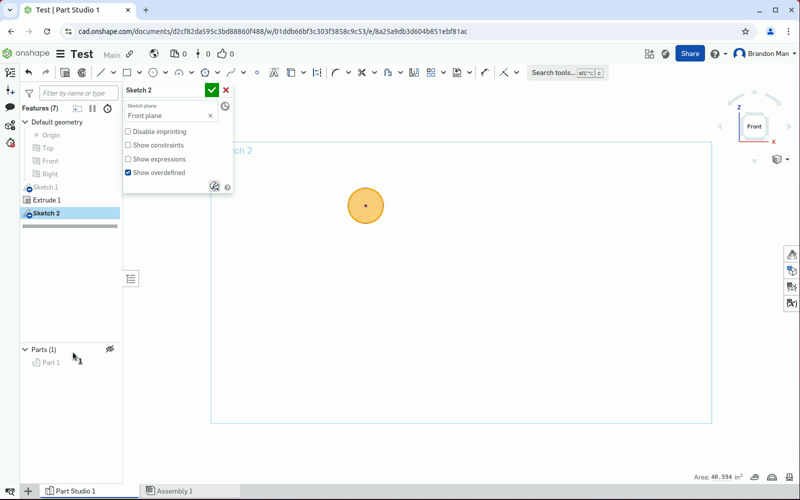
key(shift+y)
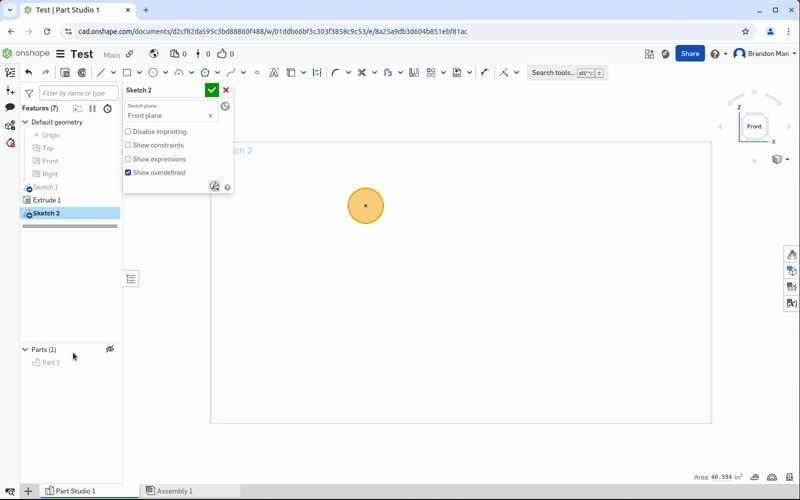
key(shift+e)
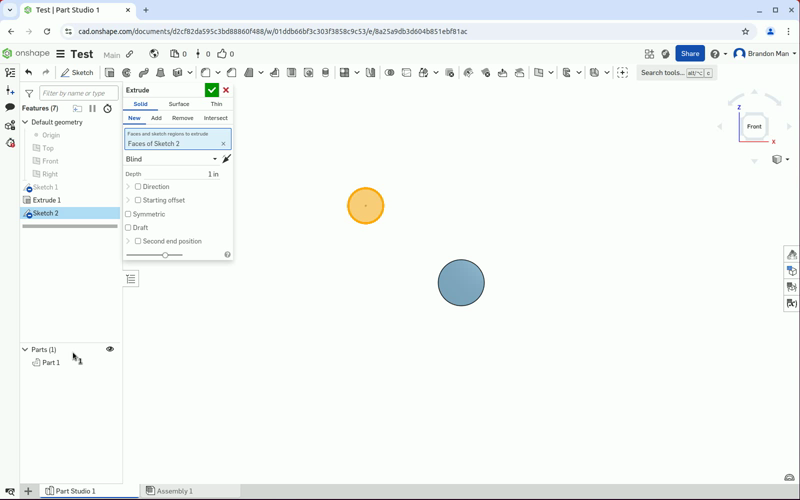
mouse_move(143, 106)
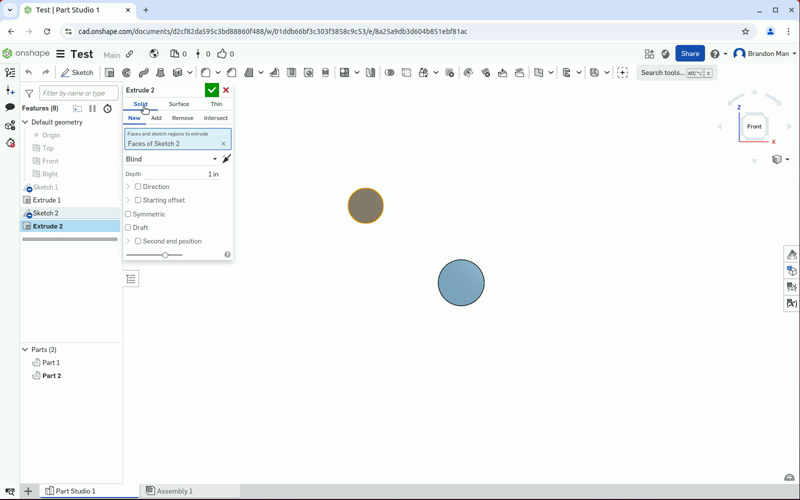
click(143, 106)
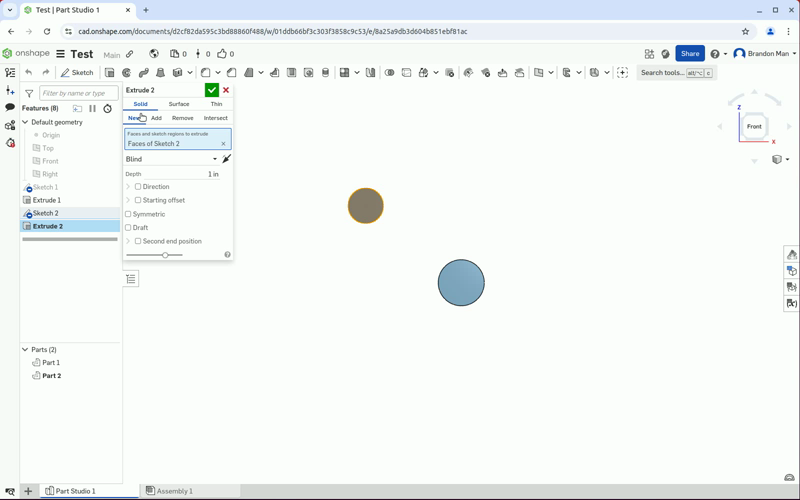
mouse_move(137, 120)
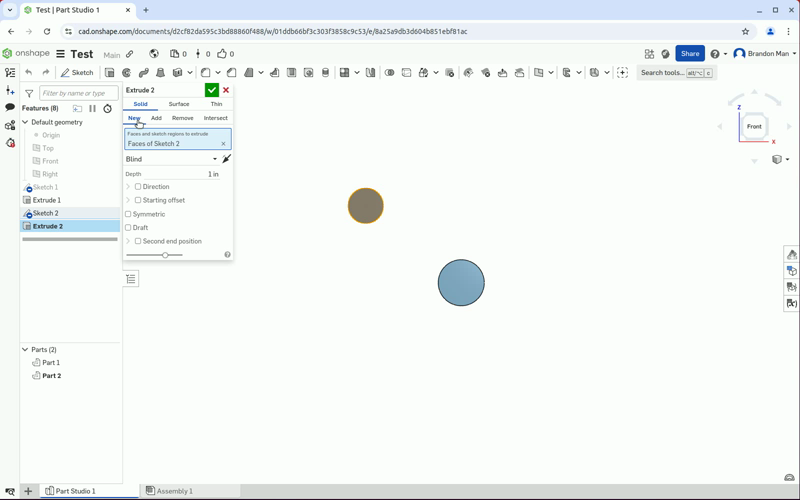
click(137, 120)
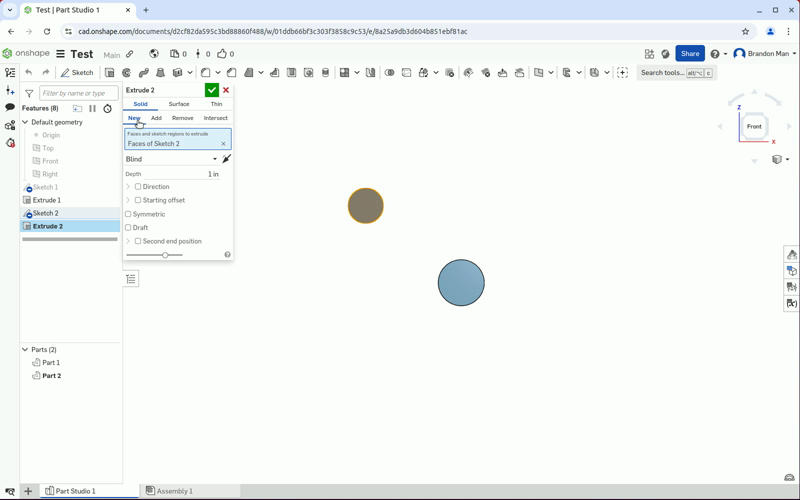
key(tab, 4)
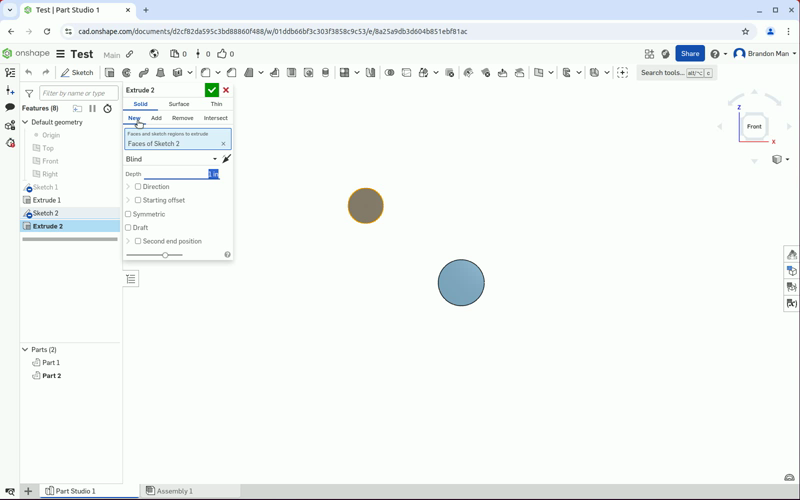
text(1.926)
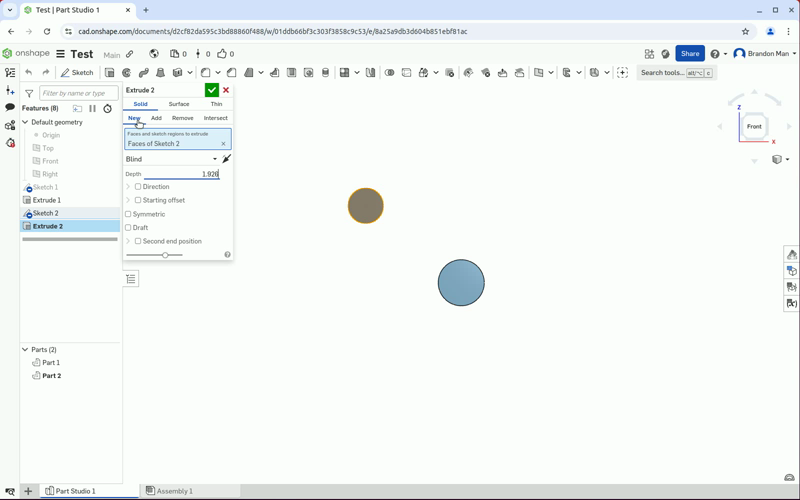
key(enter)
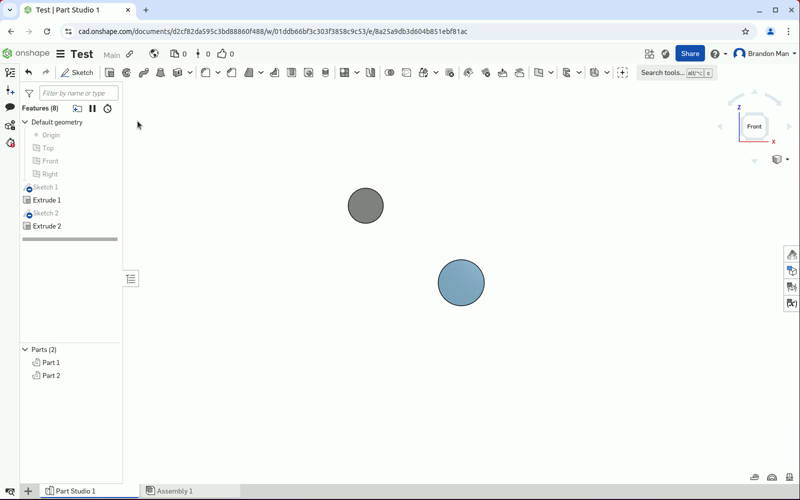
key(shift+h)
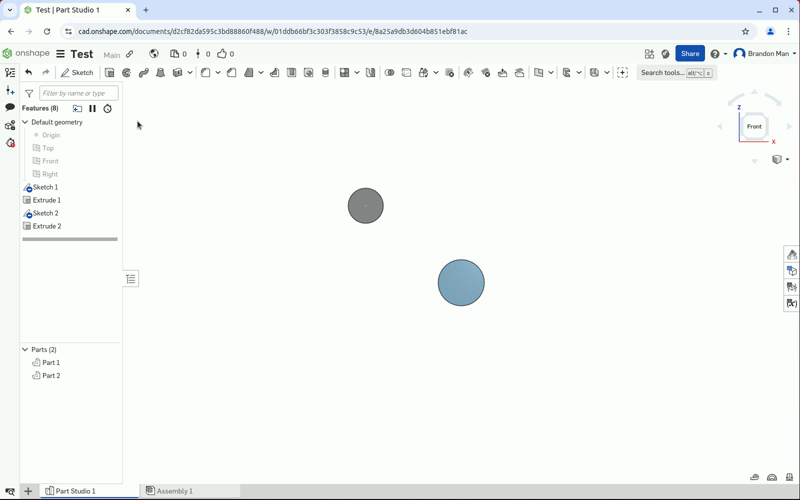
key(shift+h)
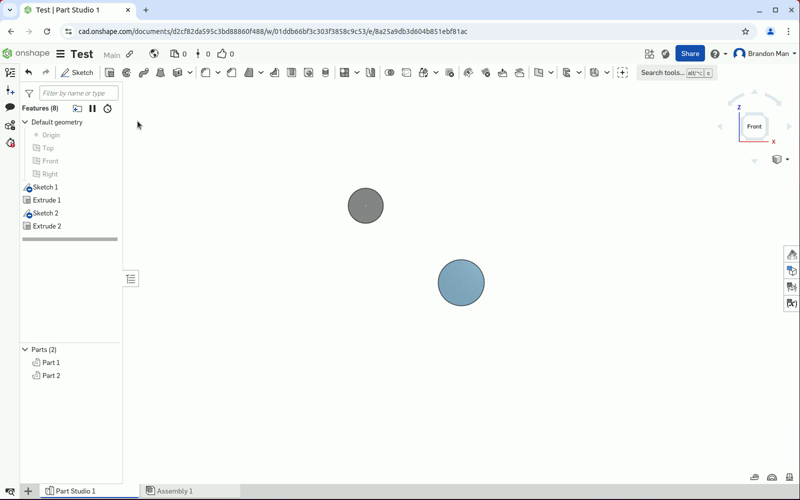
key(shift+7)
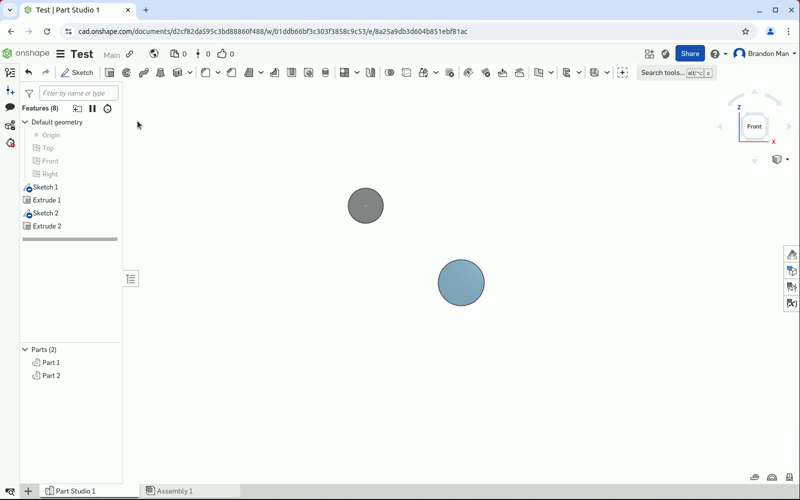
key(left, 2)
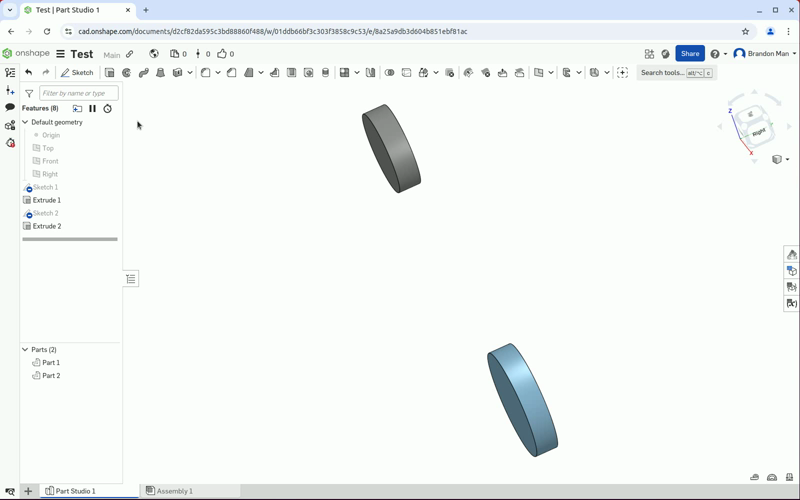
key(down, 2)
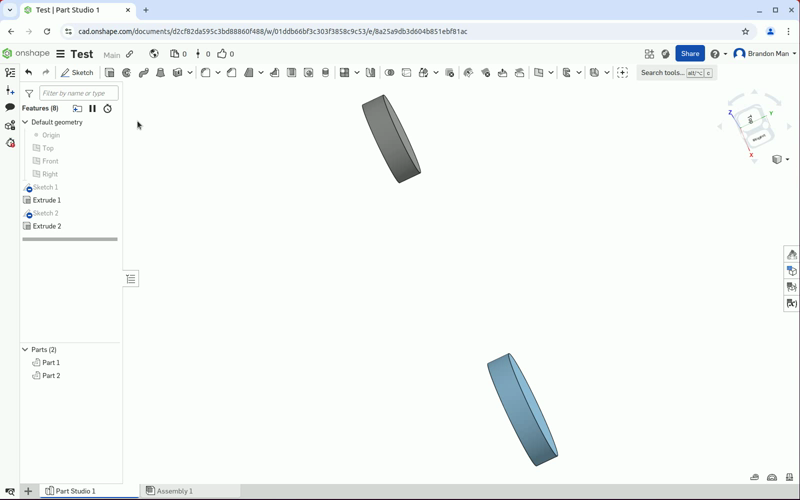
key(up, 2)
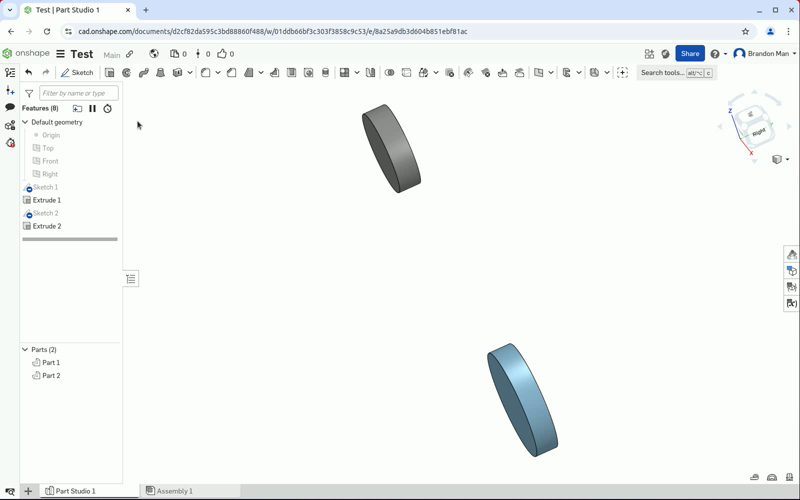
key(right, 2)
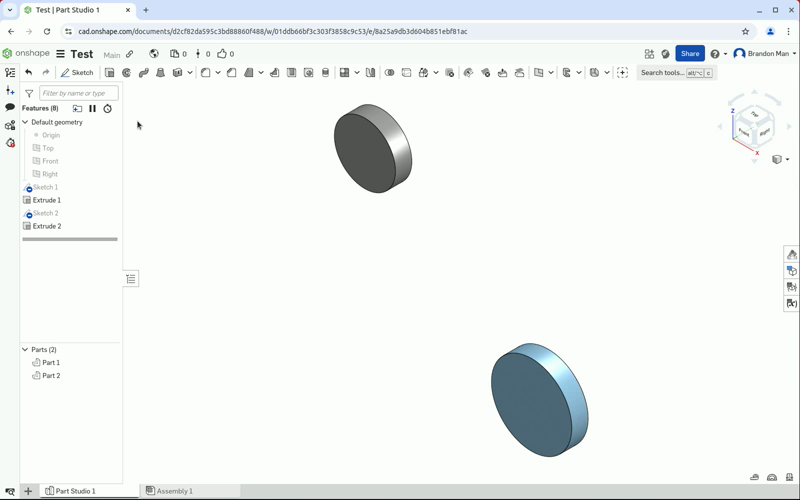
mouse_move(73, 189)
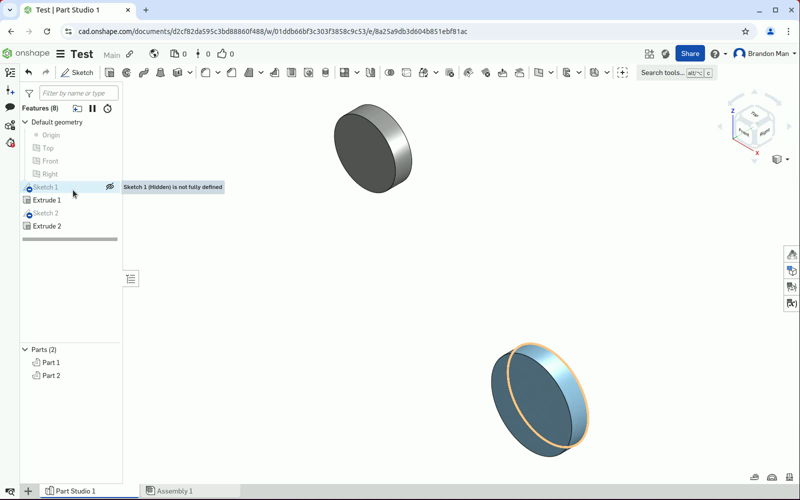
click(73, 189)